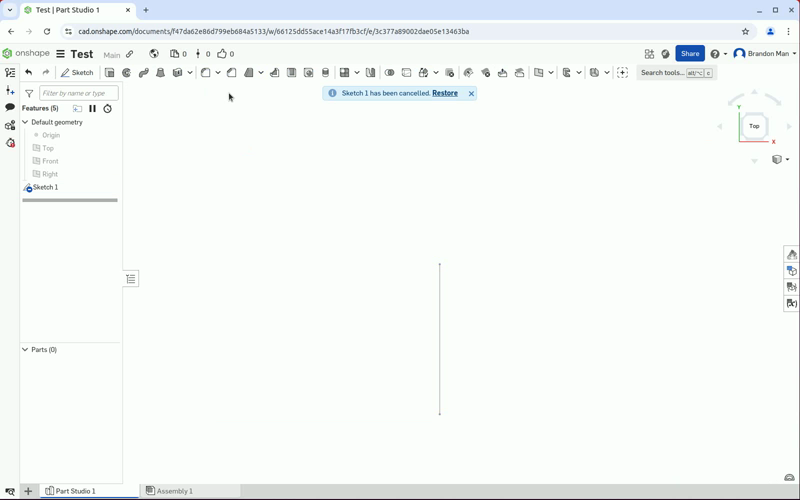
key(shift+h)
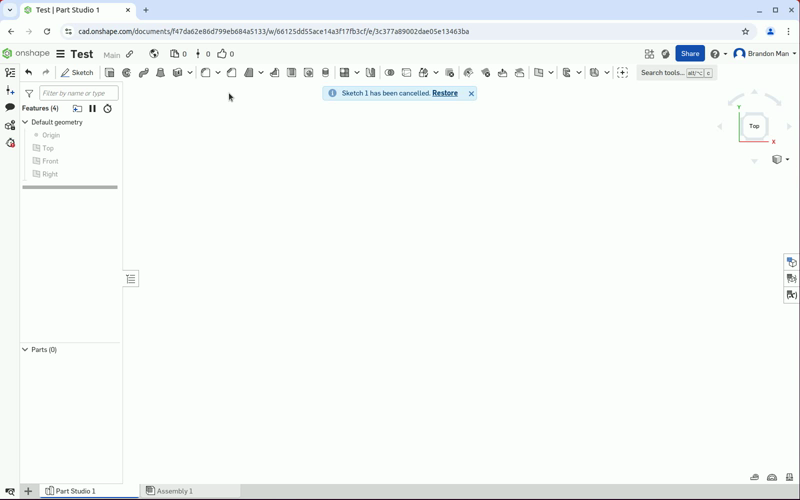
mouse_move(73, 352)
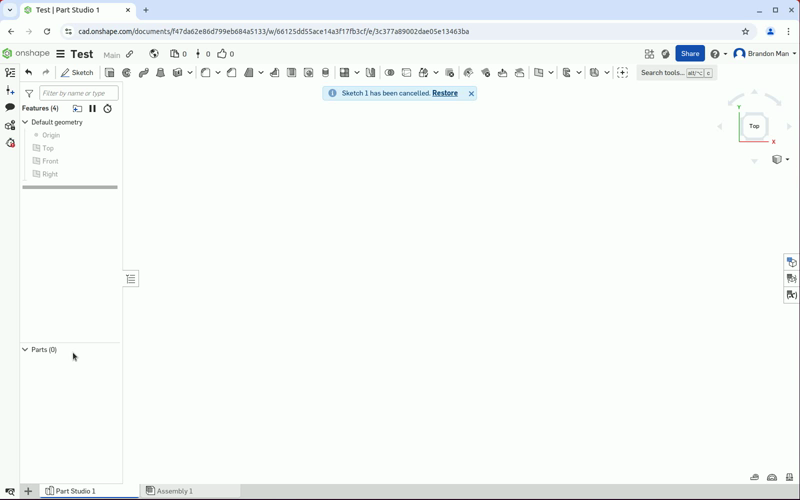
key(y)
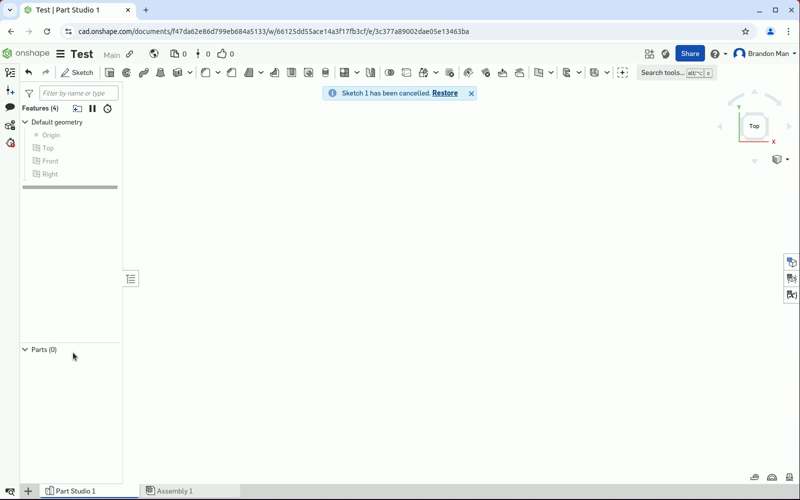
key(shift+p)
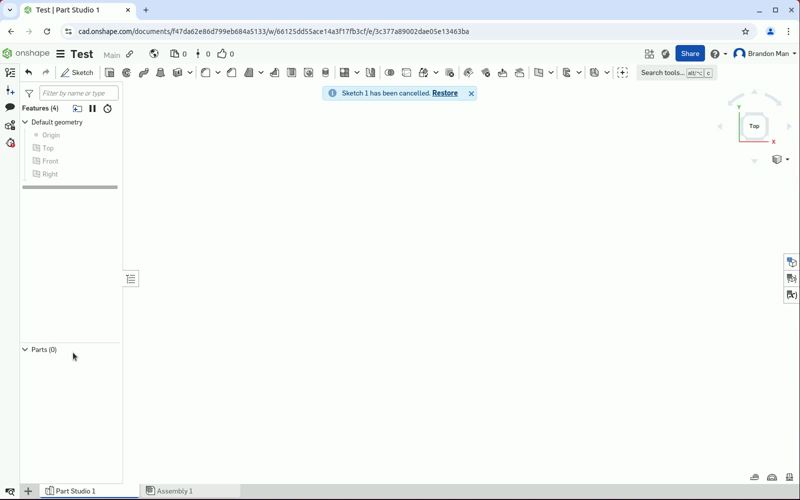
key(space)
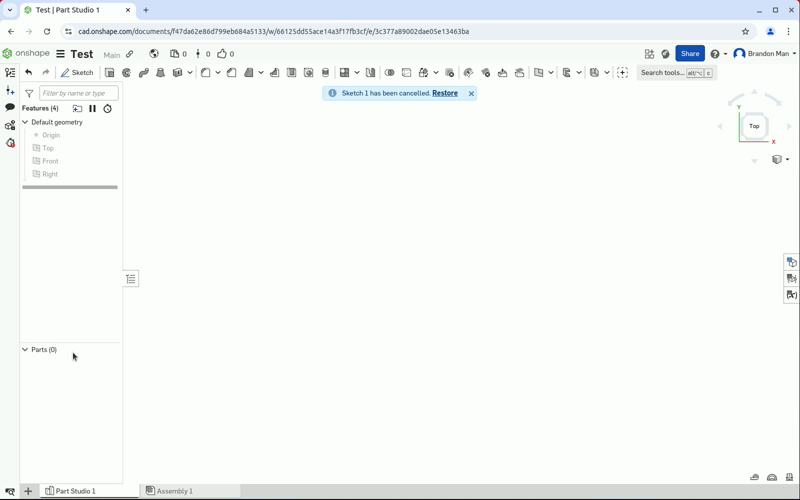
key_down(shift)
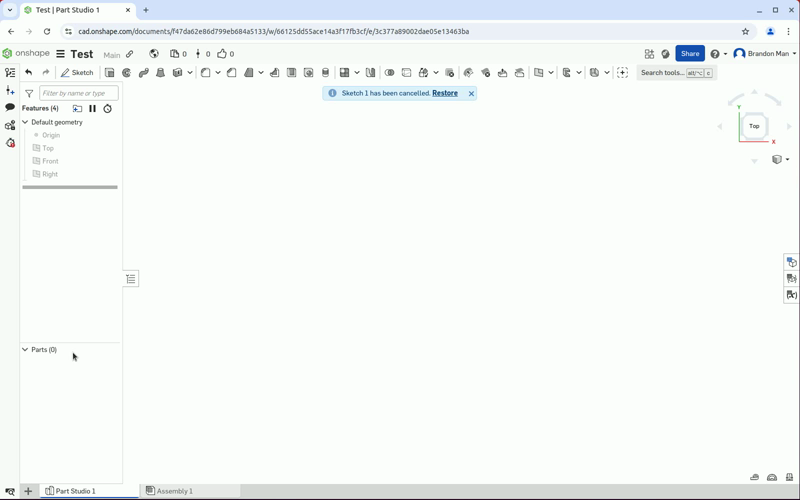
key(up)
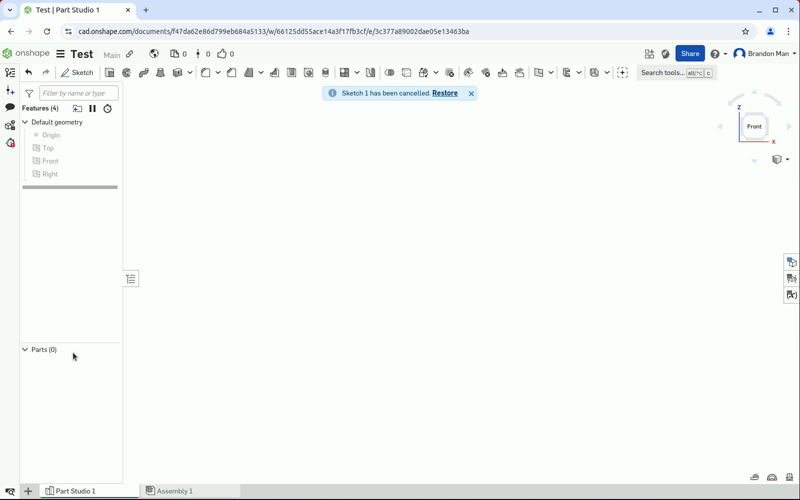
key_up(shift)
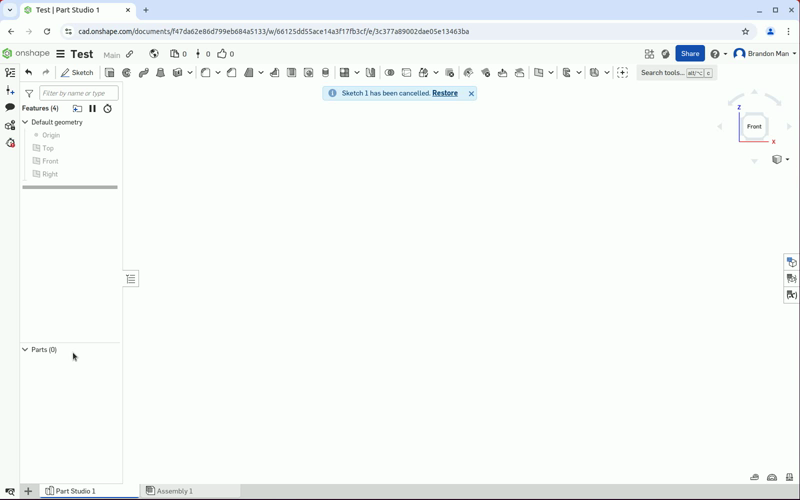
mouse_move(73, 352)
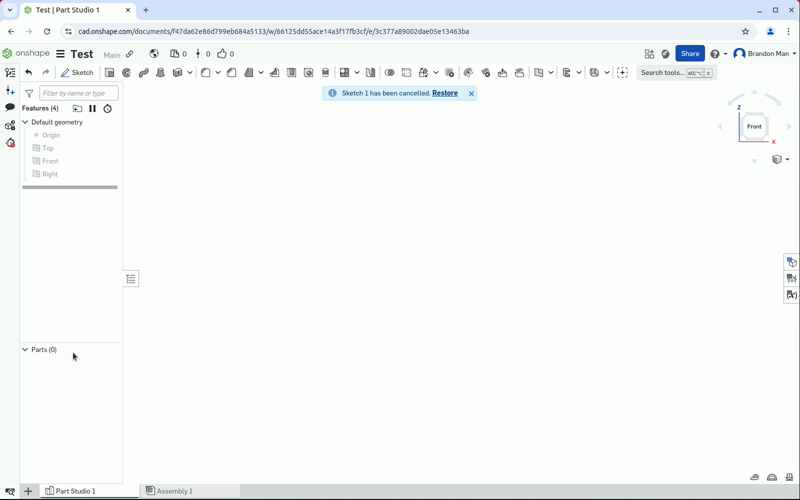
key(shift+y)
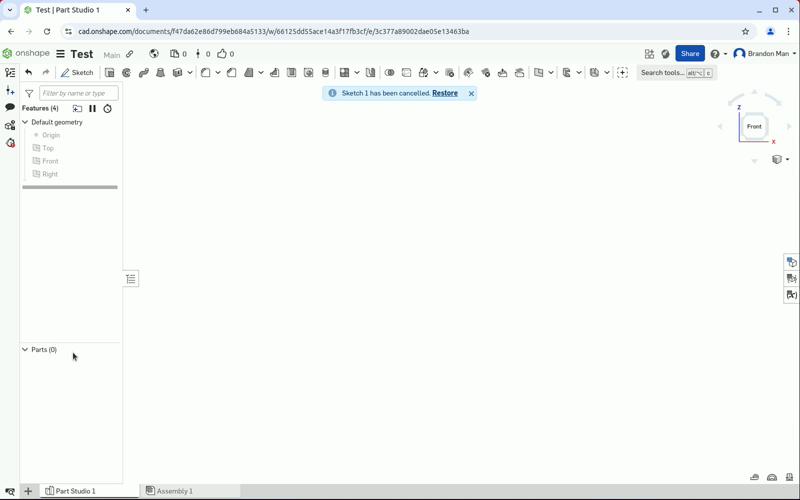
key(shift+s)
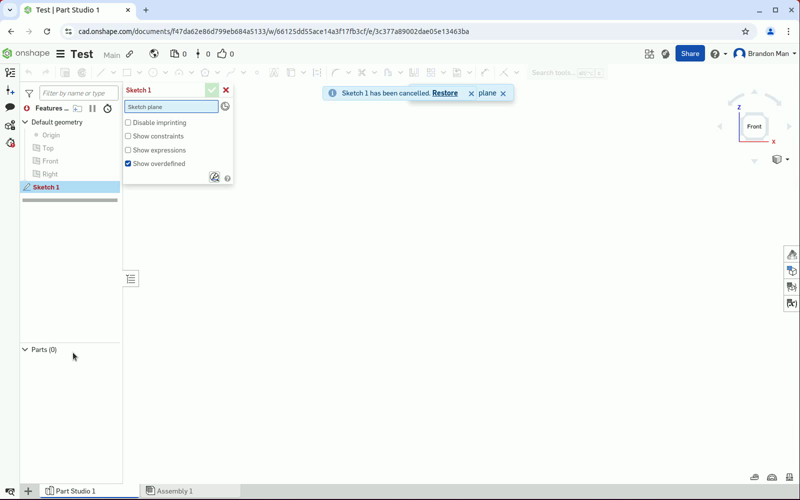
mouse_move(73, 163)
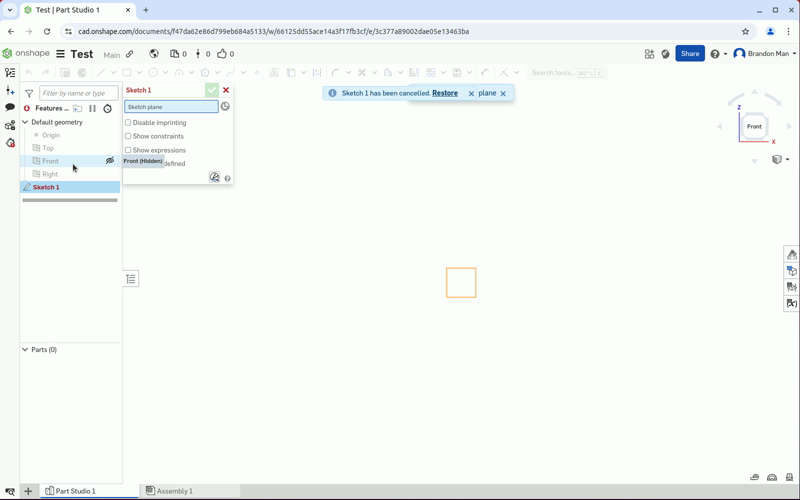
click(73, 163)
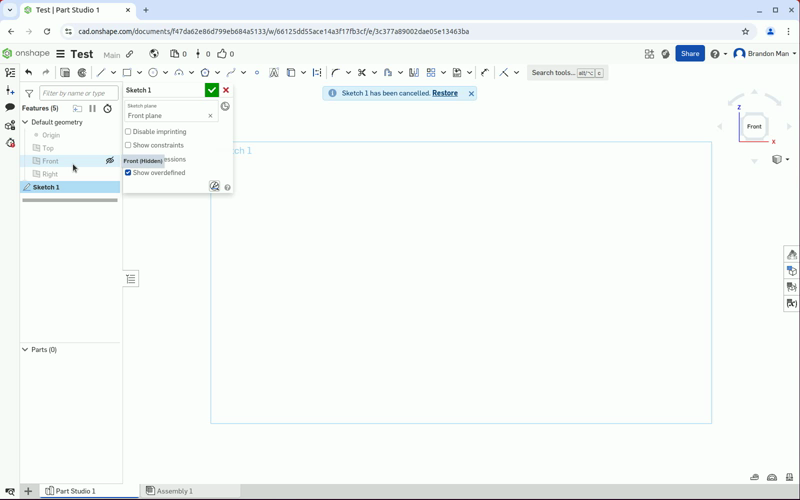
mouse_move(73, 352)
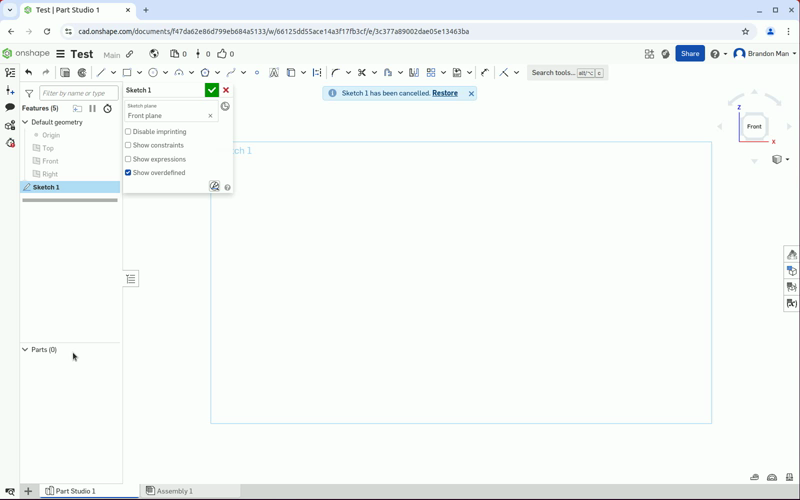
key(y)
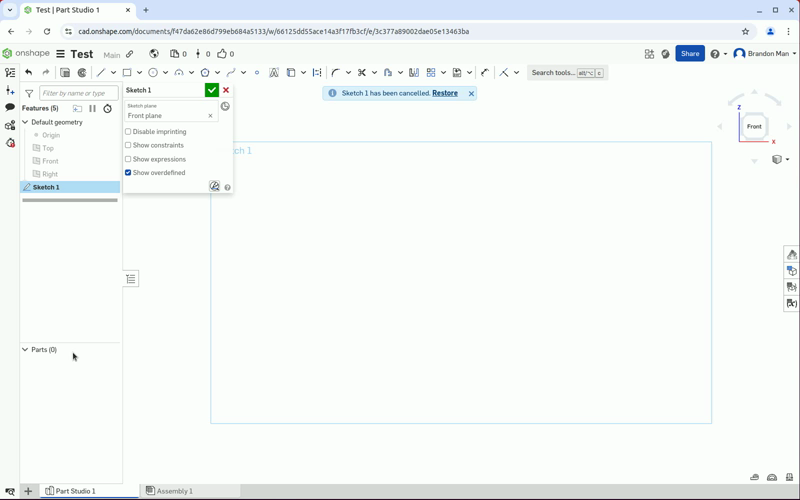
key(c)
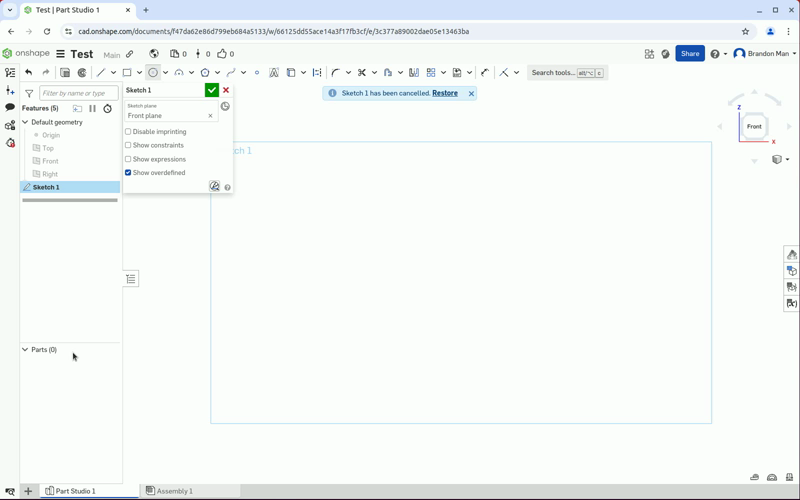
key_down(shift)
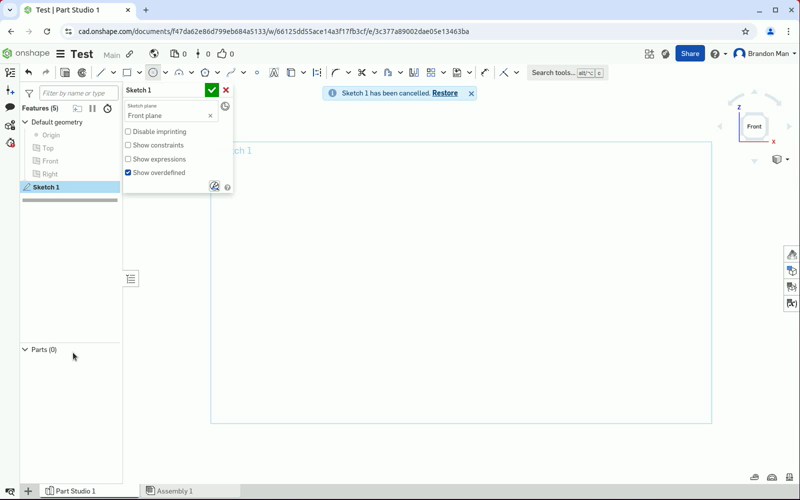
mouse_move(368, 247)
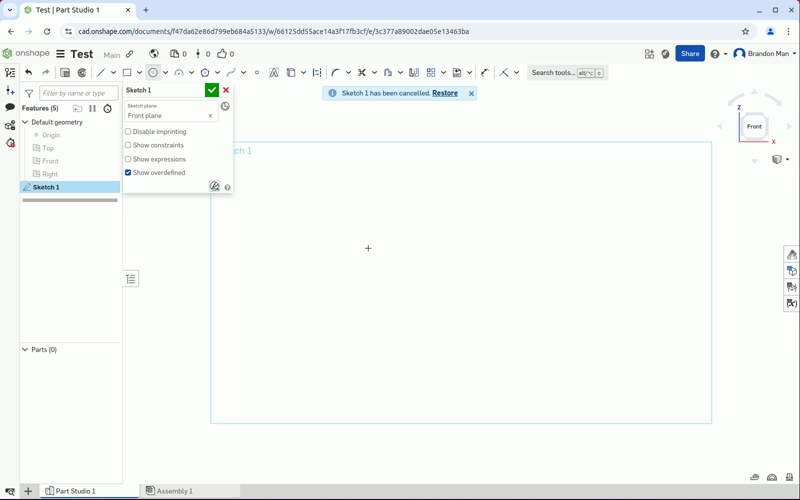
click(368, 247)
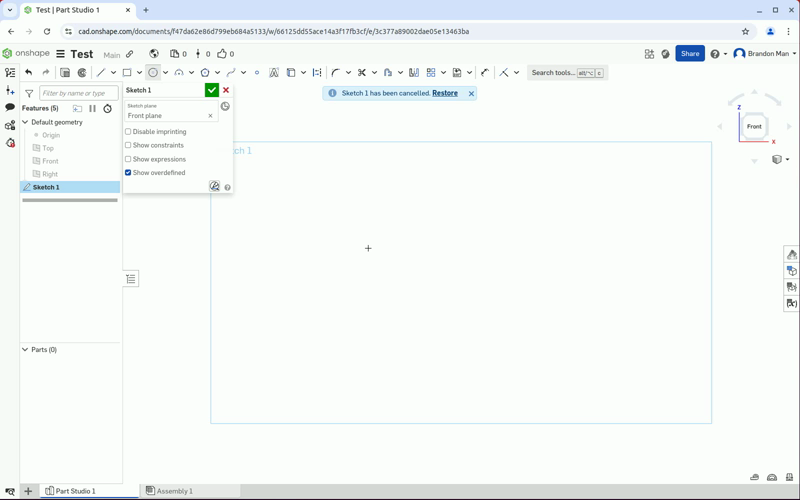
key_up(shift)
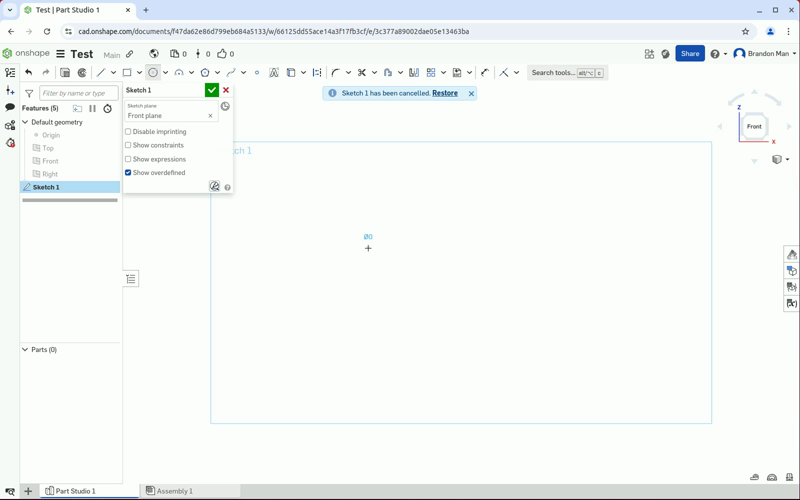
mouse_move(387, 247)
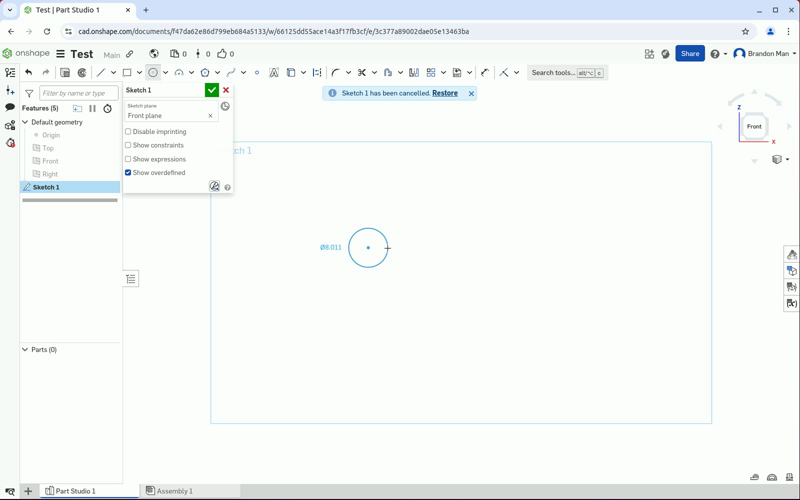
click(387, 247)
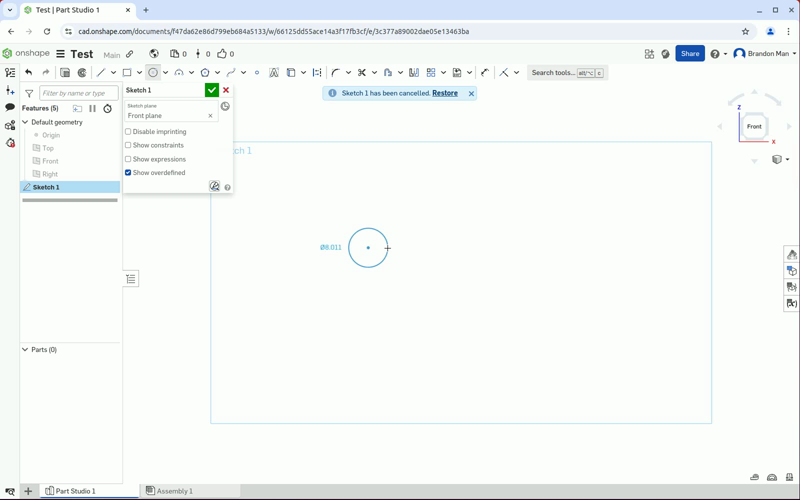
key(esc)
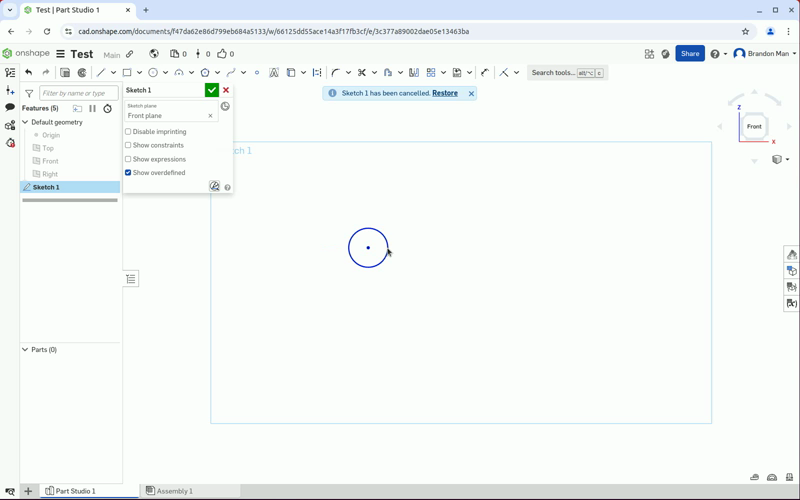
mouse_move(378, 233)
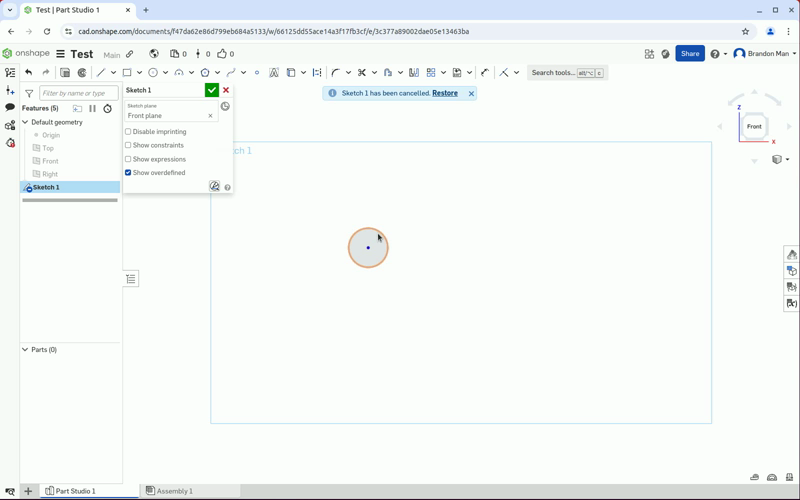
scroll(6)
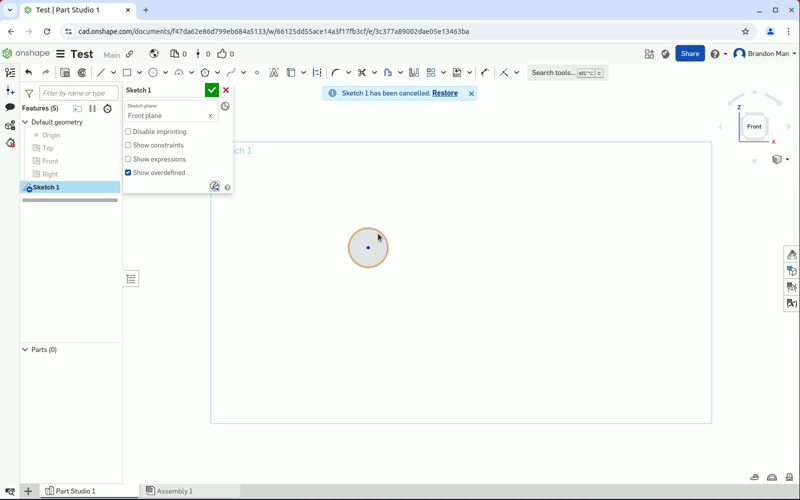
scroll(6)
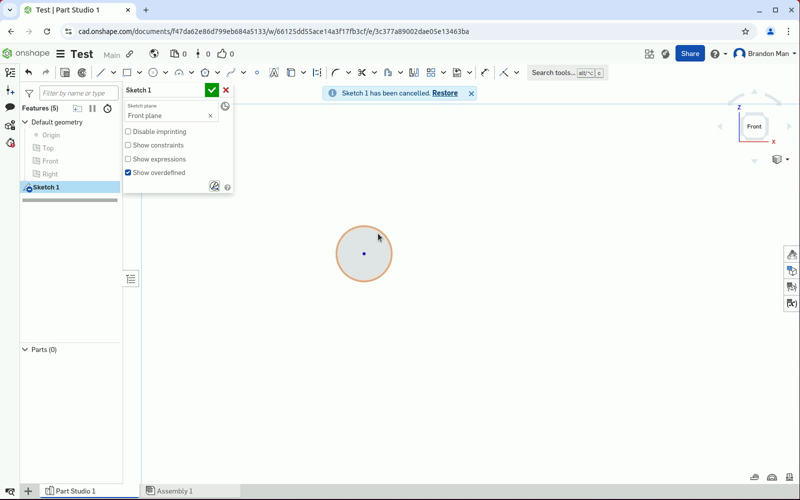
scroll(6)
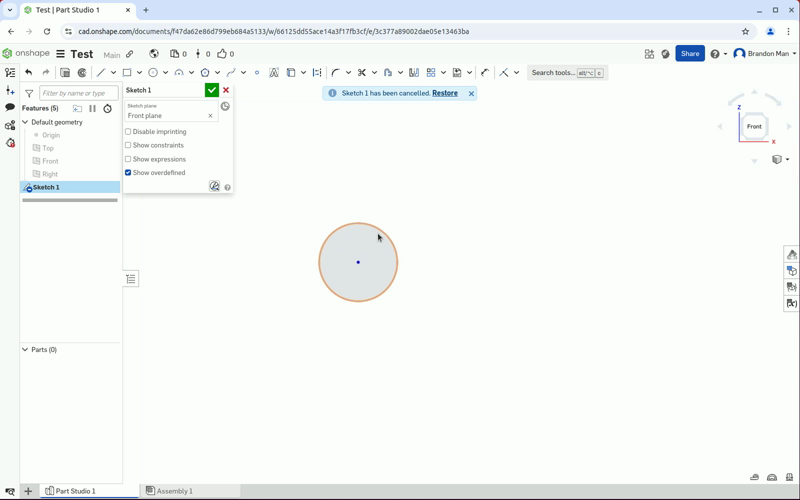
scroll(6)
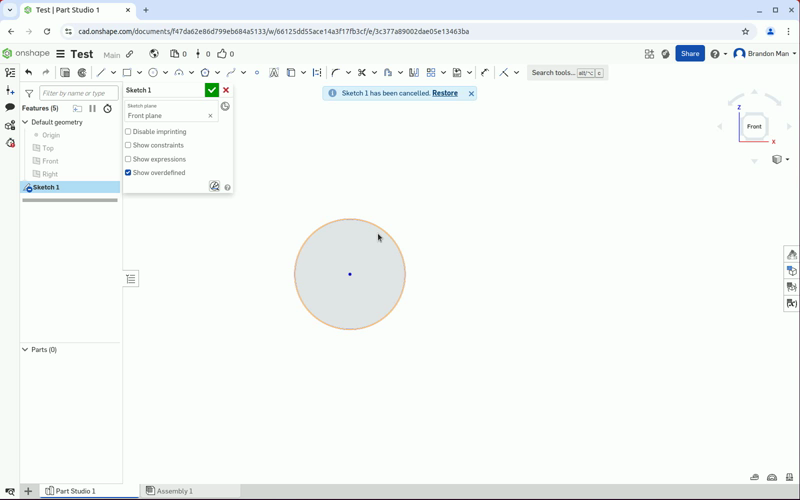
scroll(6)
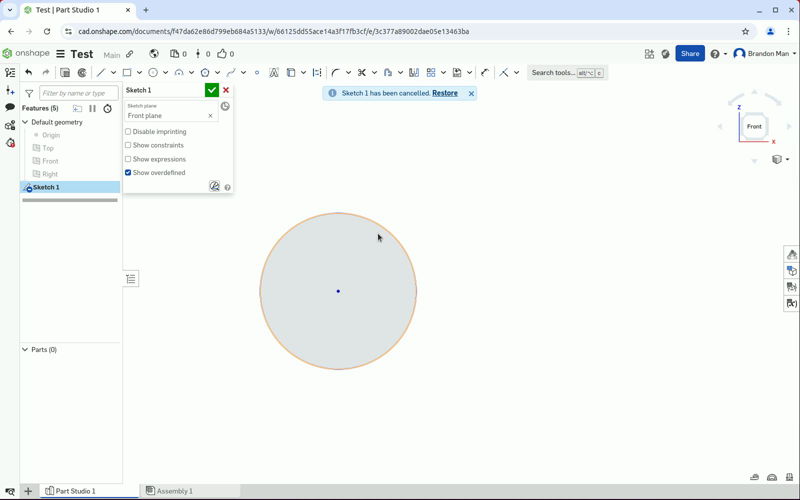
scroll(6)
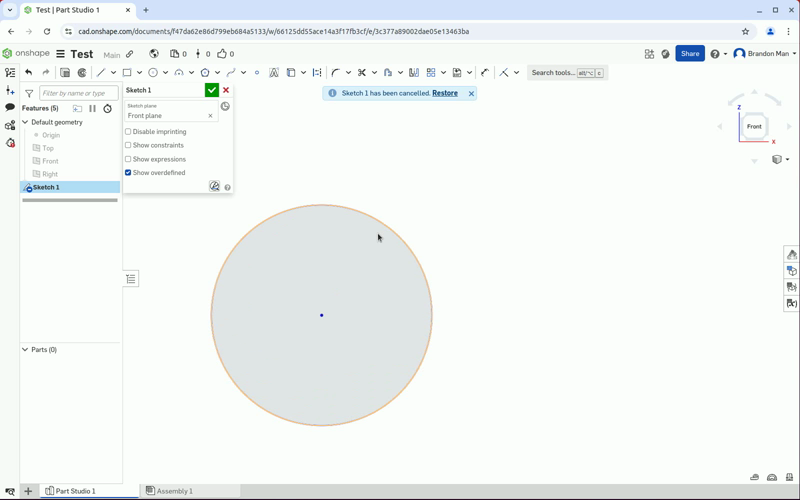
scroll(6)
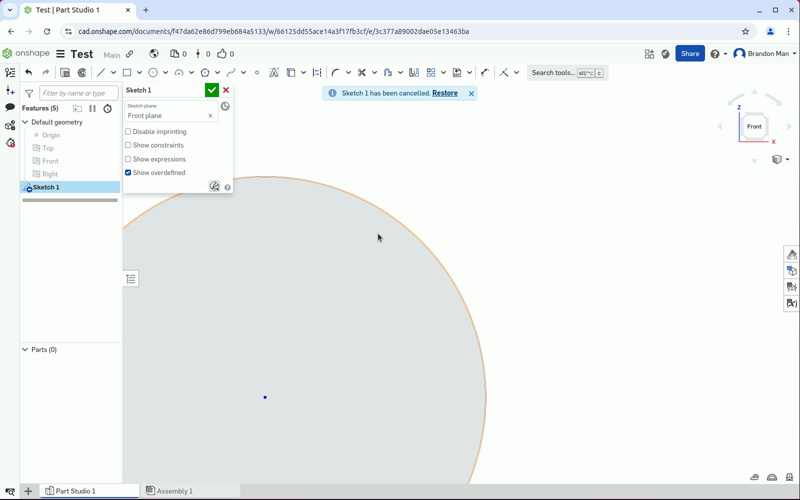
click(378, 233)
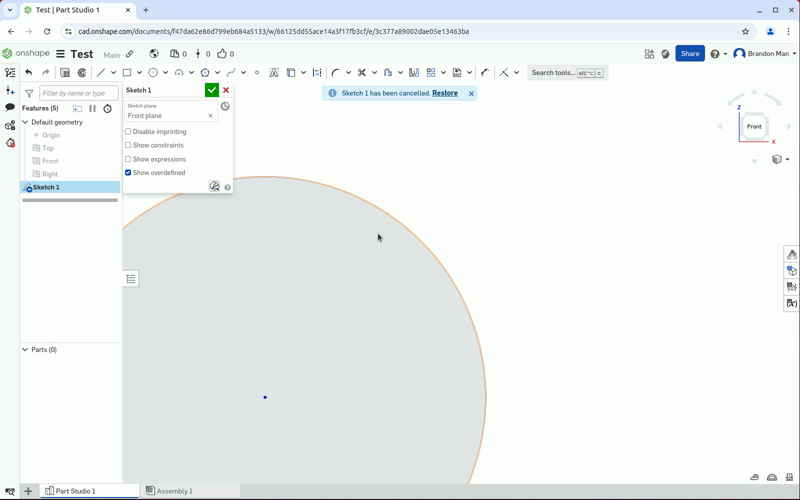
scroll(-6)
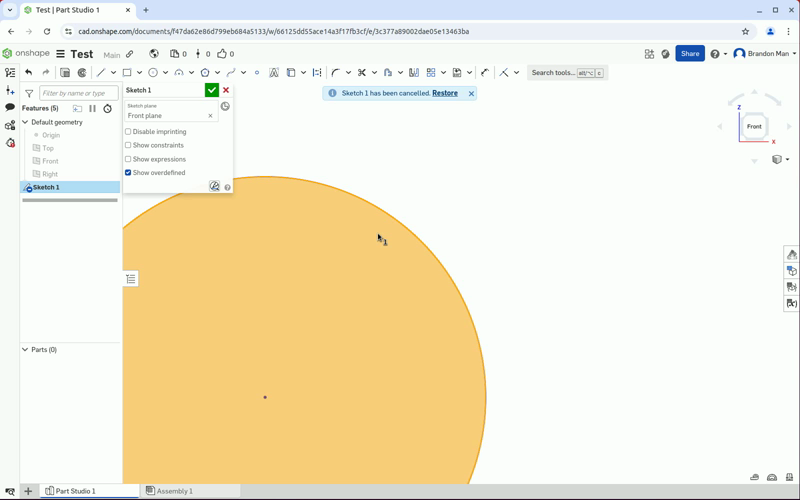
scroll(-6)
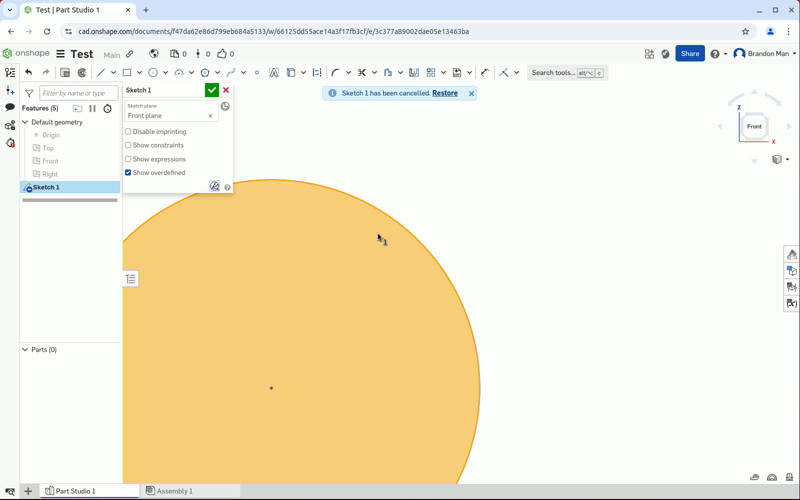
scroll(-6)
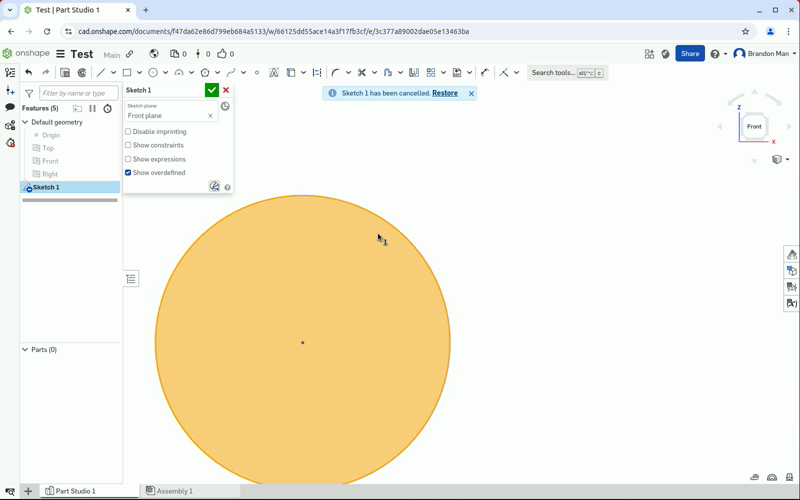
scroll(-6)
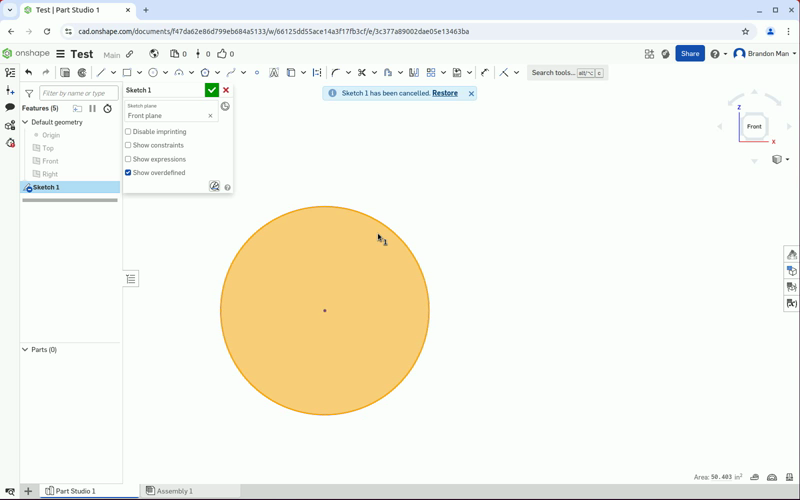
scroll(-6)
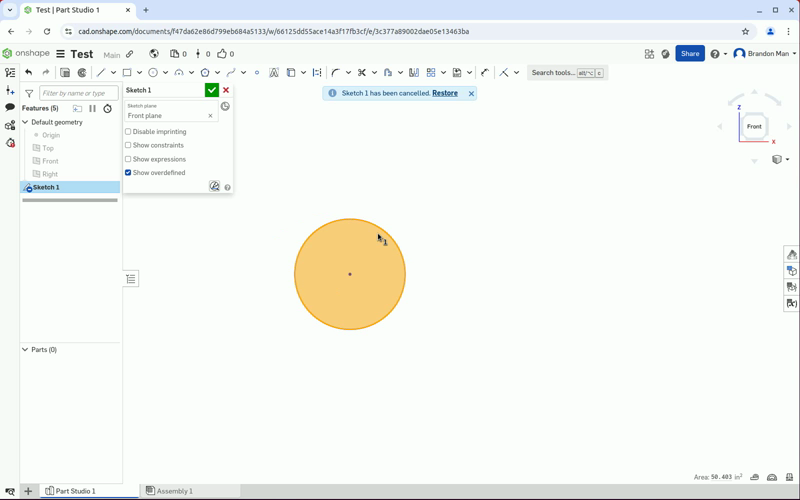
scroll(-6)
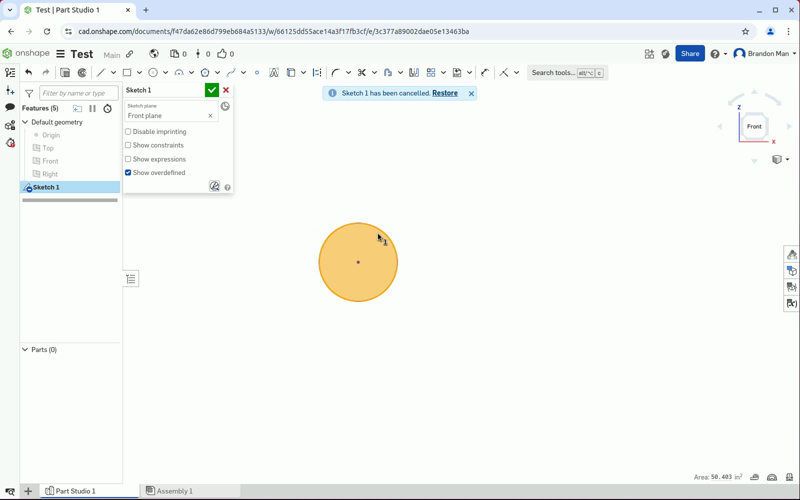
scroll(-6)
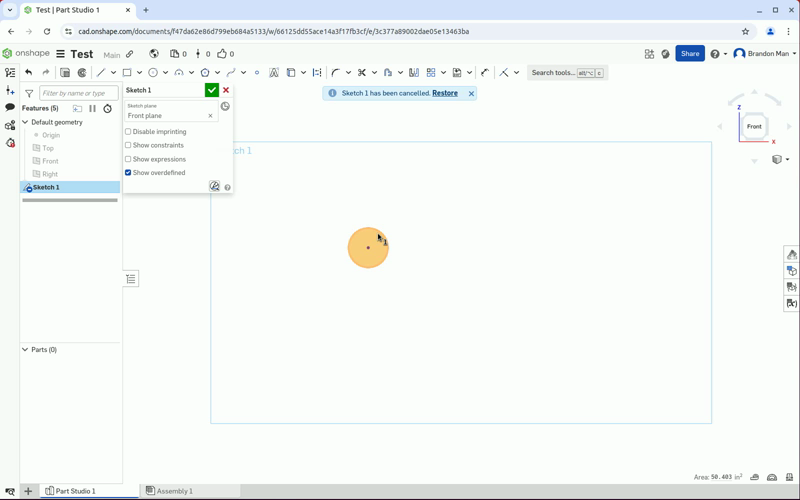
mouse_move(73, 352)
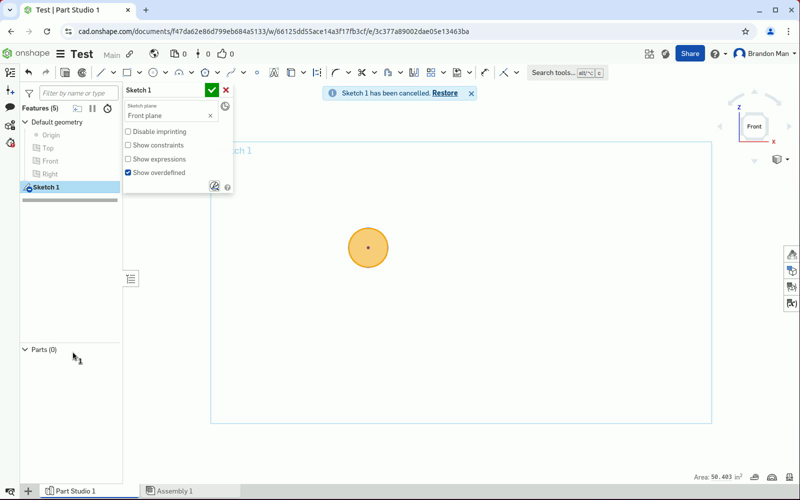
key(shift+y)
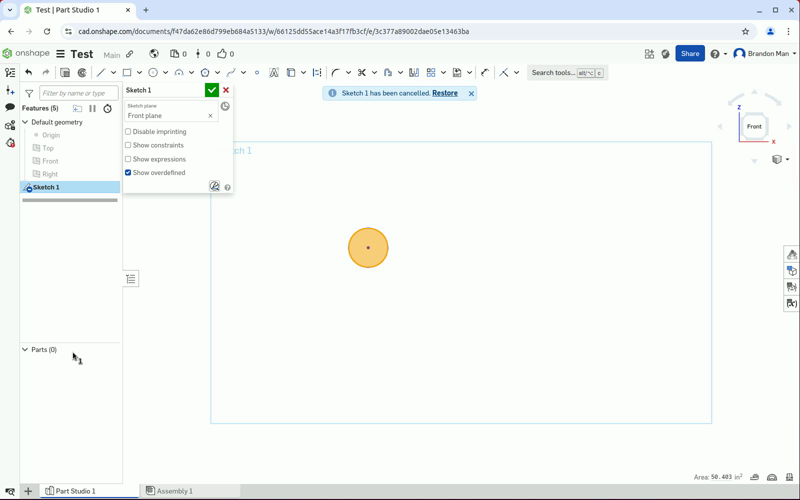
key(shift+e)
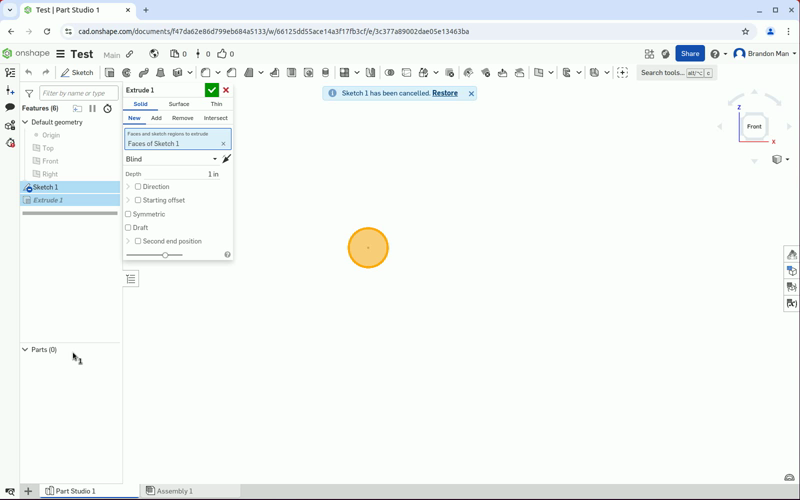
mouse_move(143, 106)
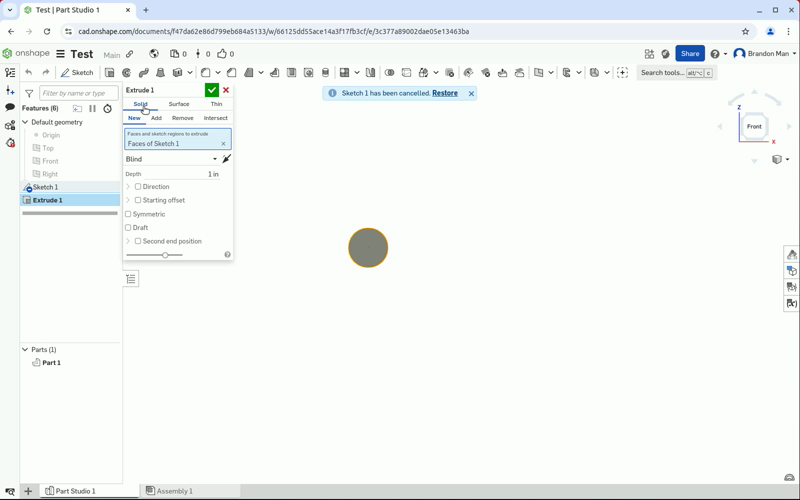
click(143, 106)
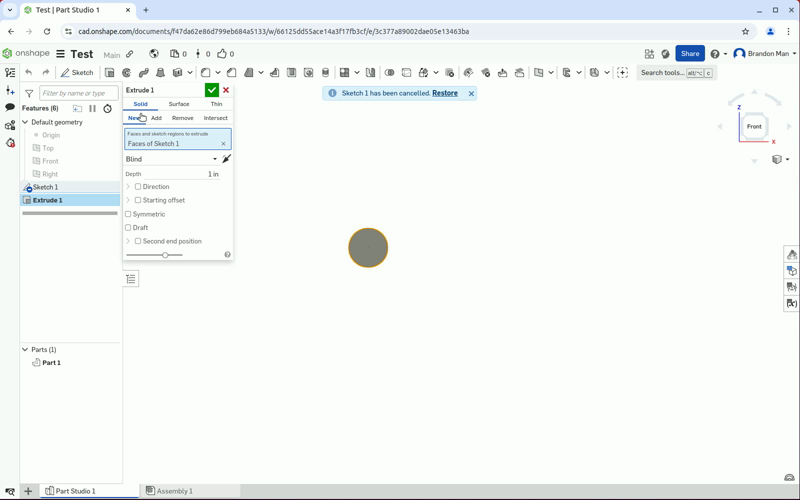
mouse_move(137, 120)
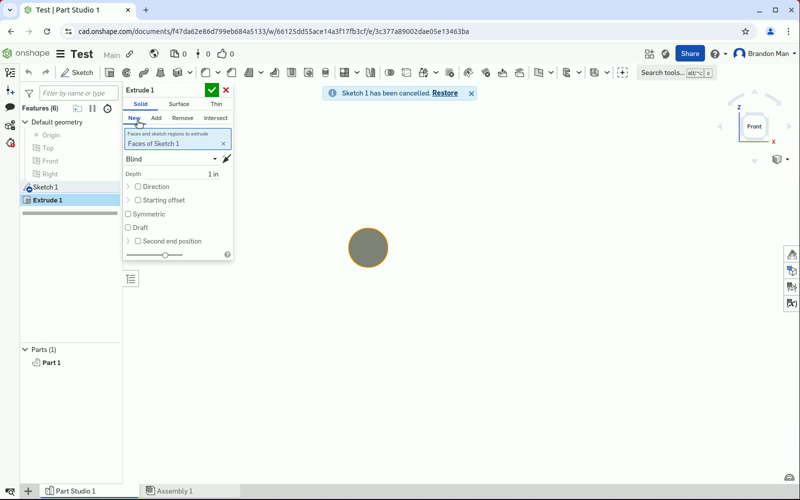
click(137, 120)
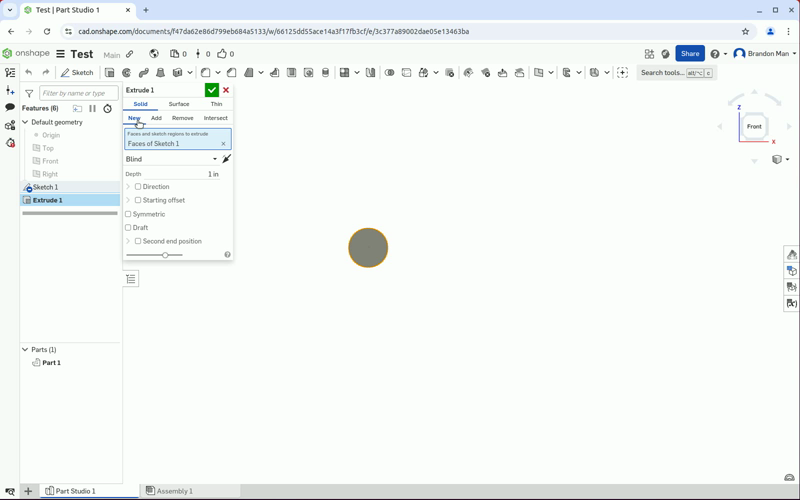
key(tab, 4)
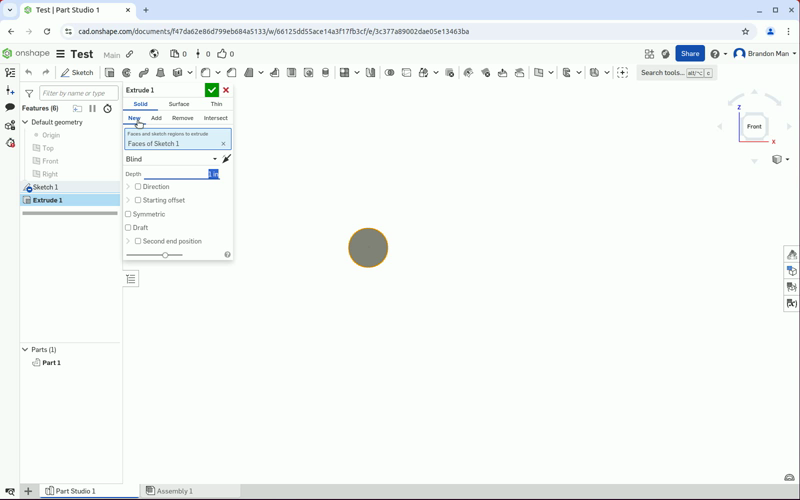
text(8.184)
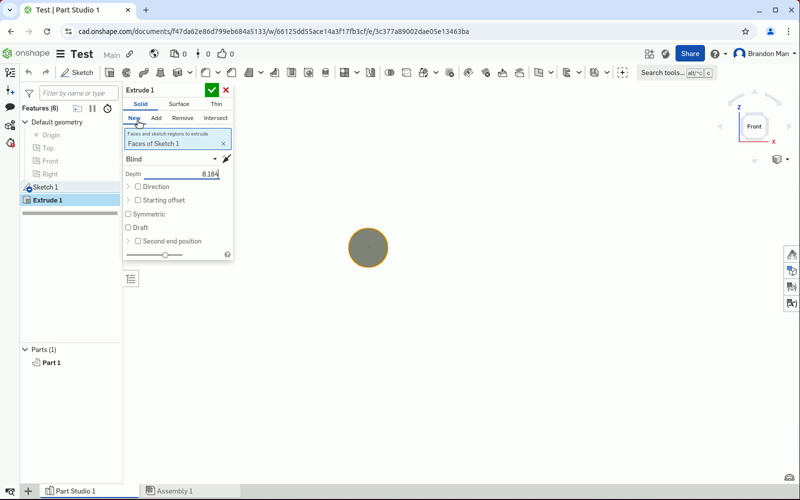
key(enter)
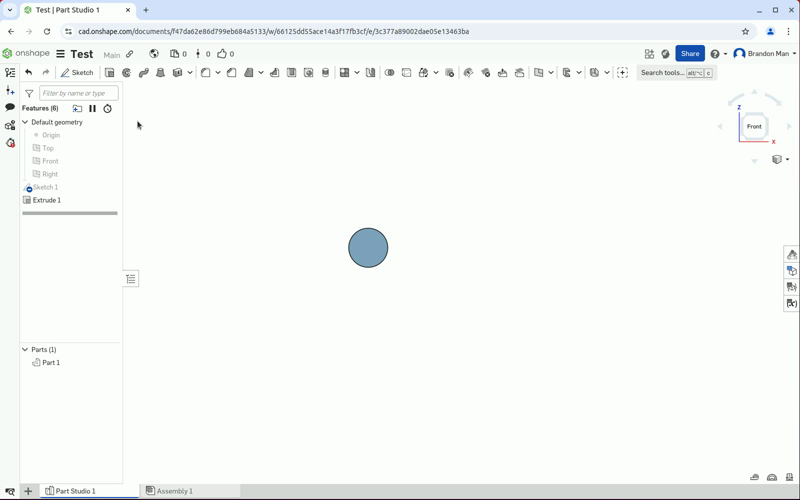
key(shift+h)
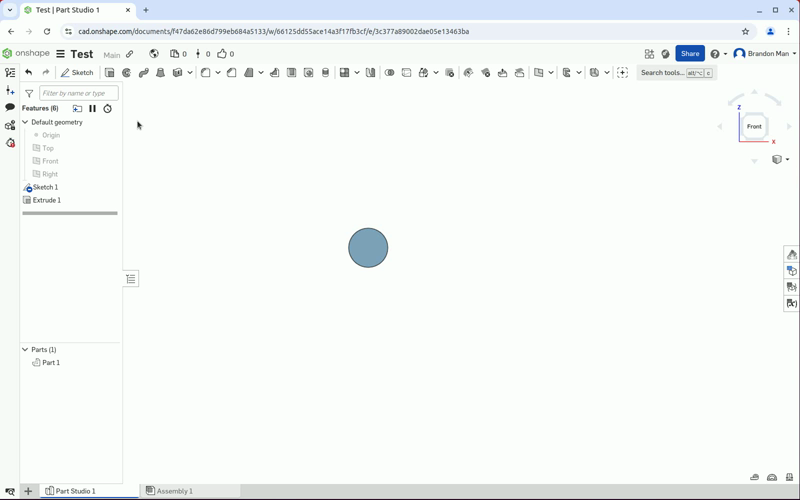
key(shift+h)
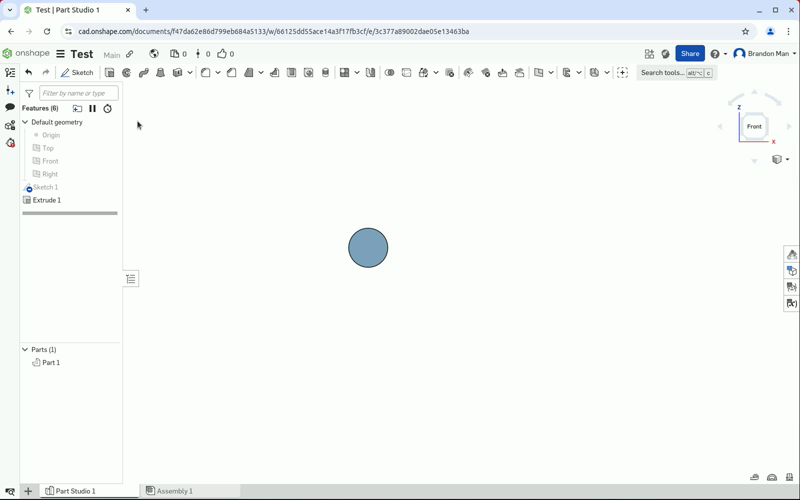
mouse_move(73, 189)
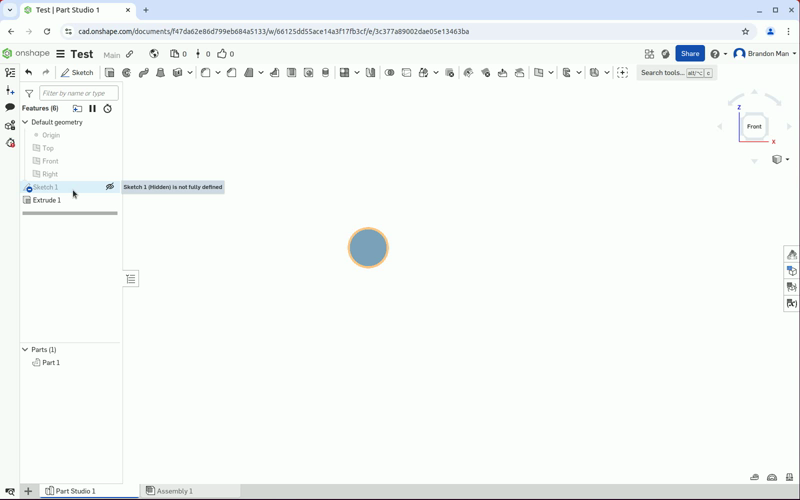
click(73, 189)
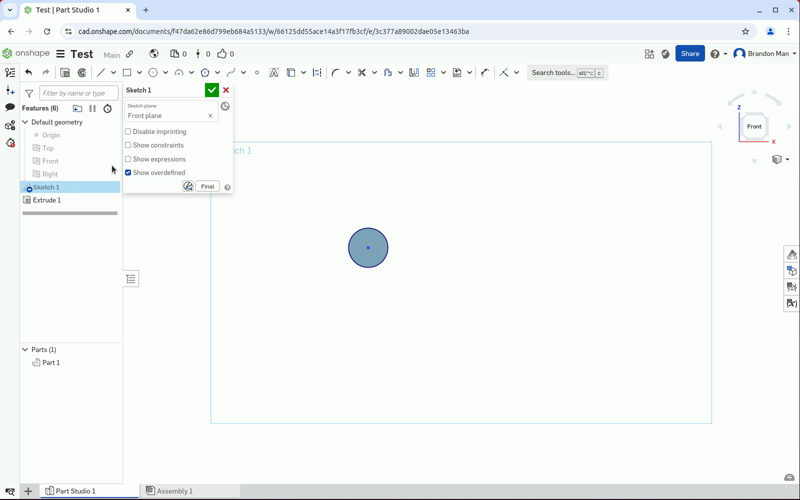
mouse_move(229, 92)
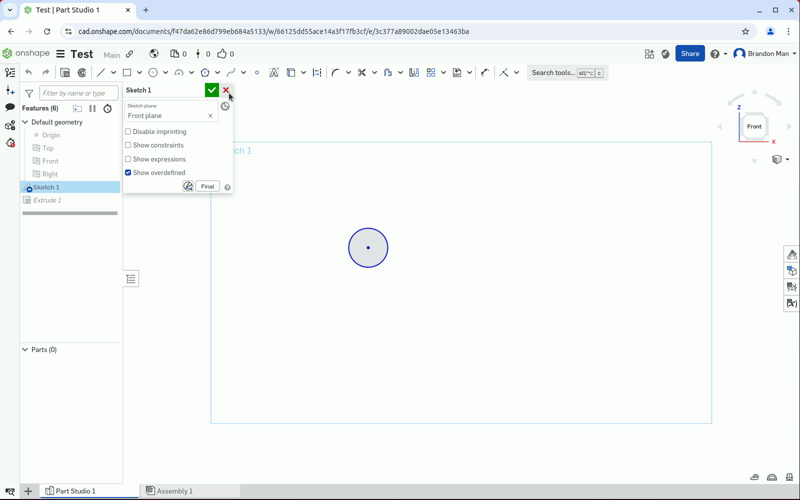
click(229, 92)
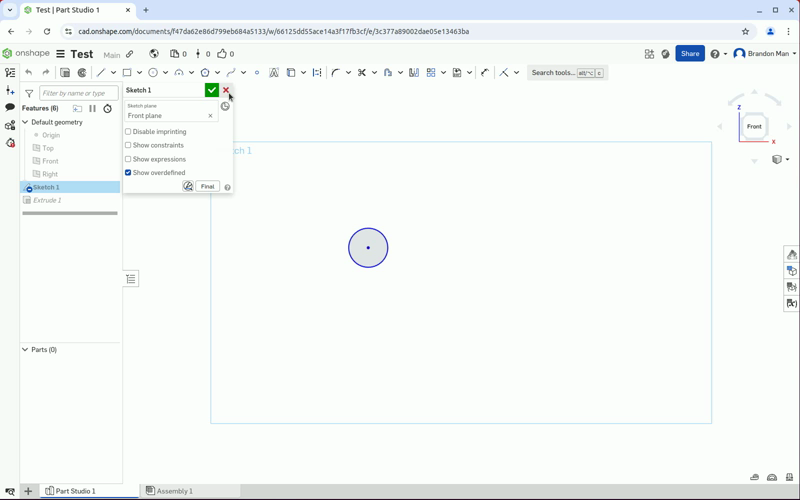
key(shift+s)
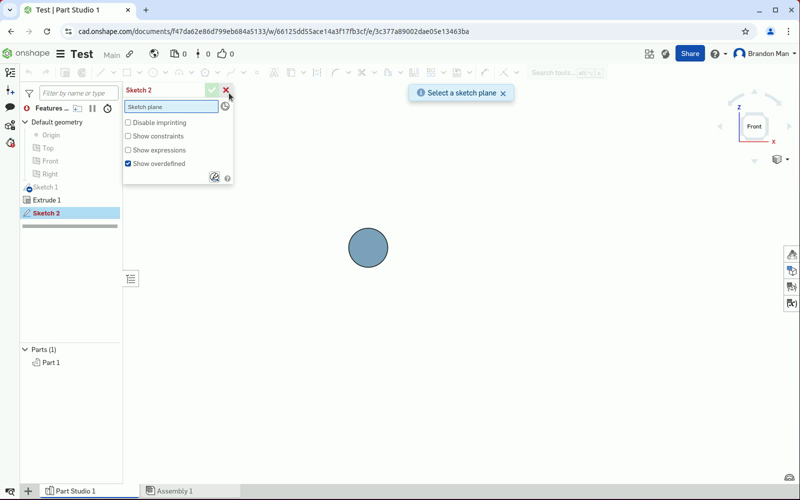
mouse_move(73, 163)
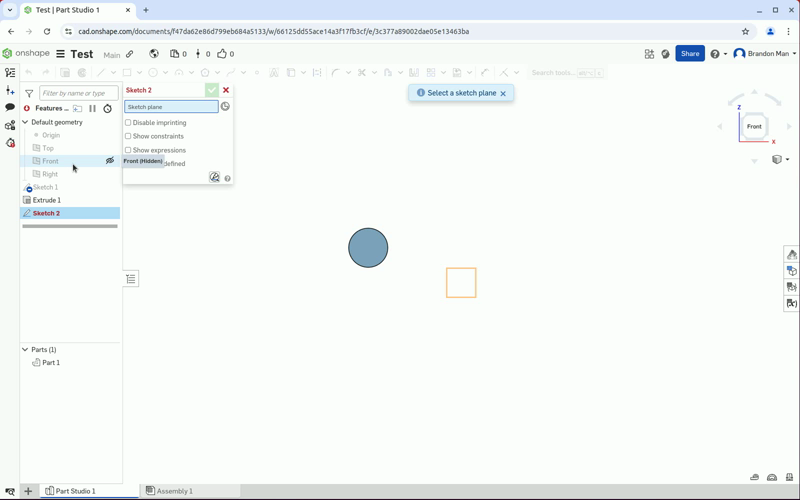
click(73, 163)
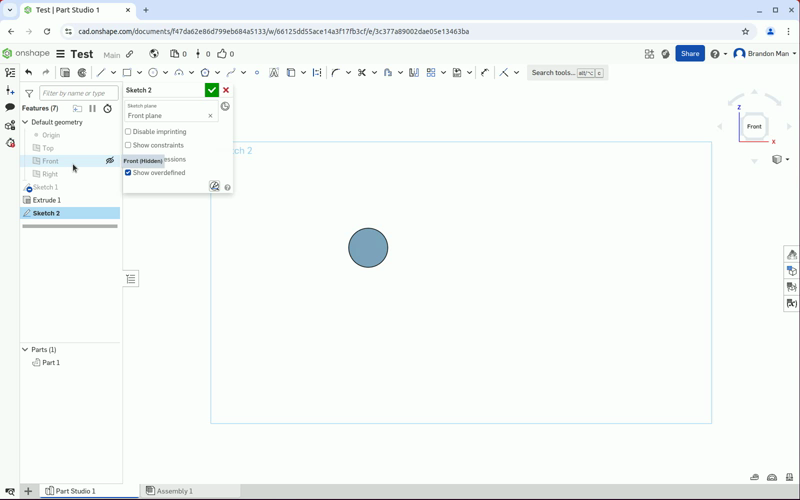
mouse_move(73, 352)
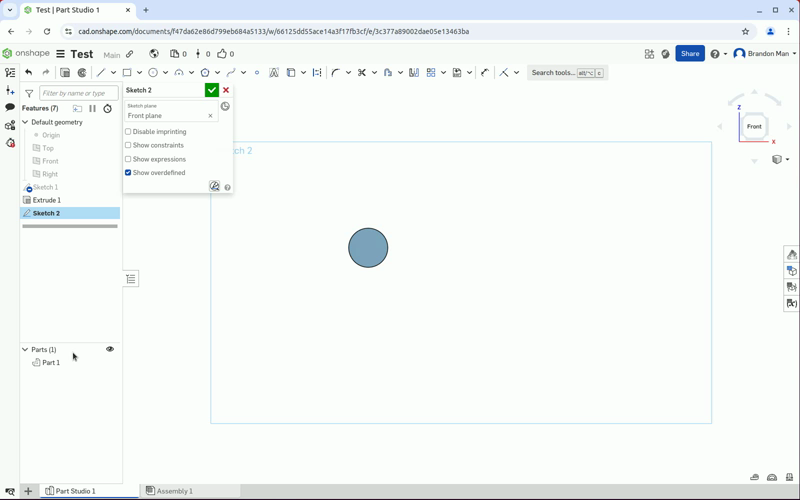
key(y)
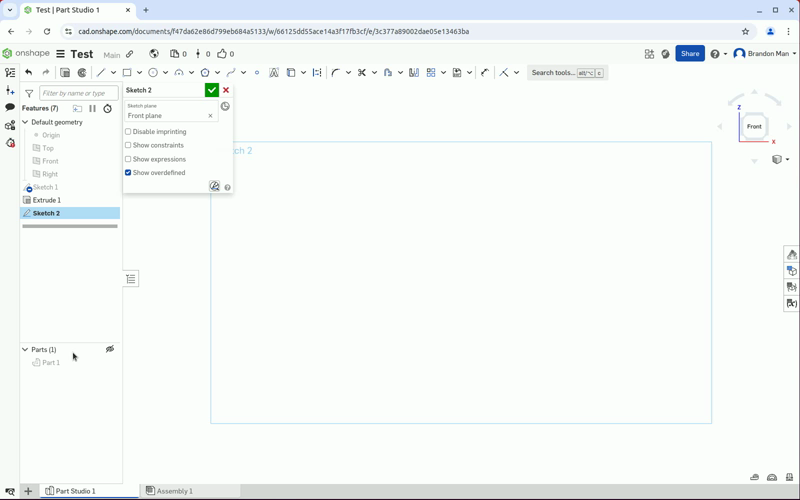
key(c)
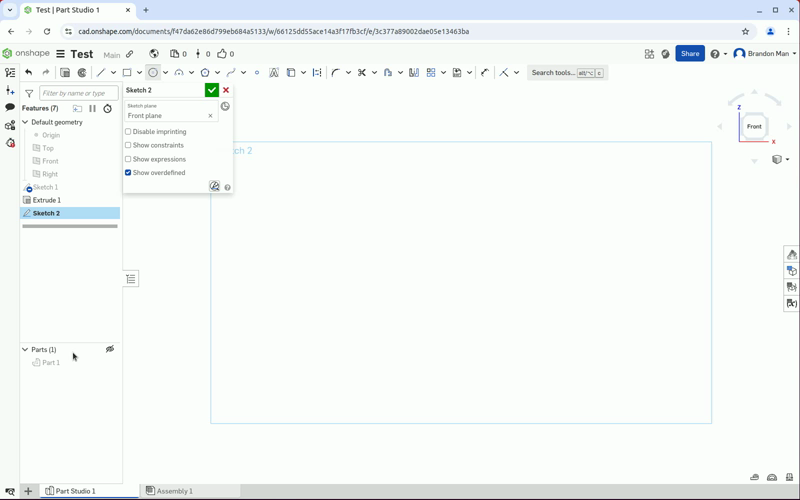
key_down(shift)
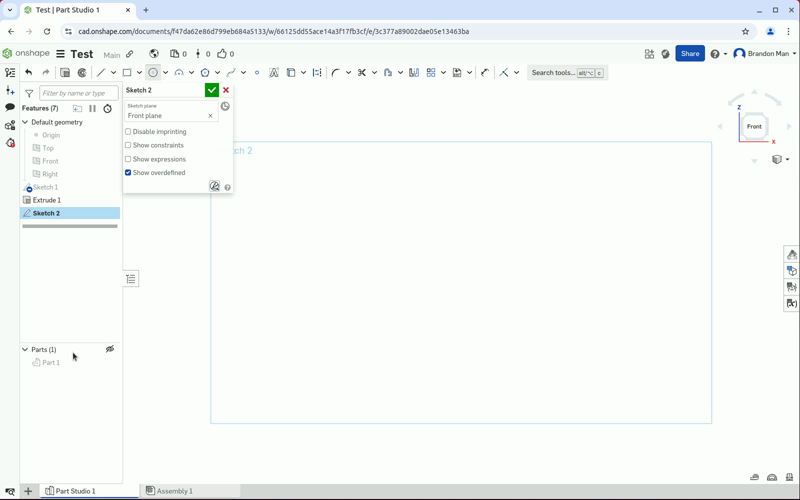
mouse_move(373, 330)
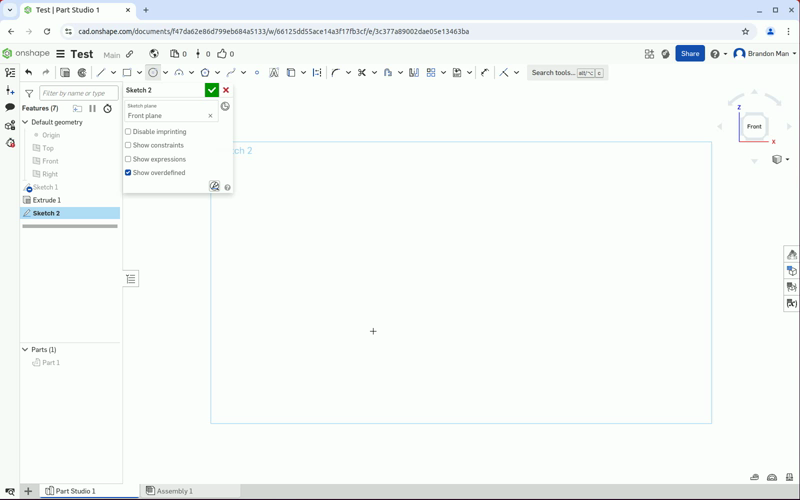
click(373, 330)
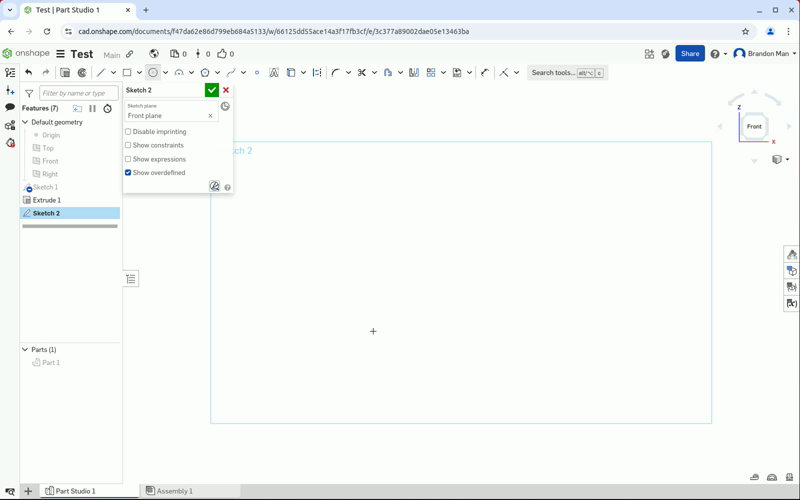
key_up(shift)
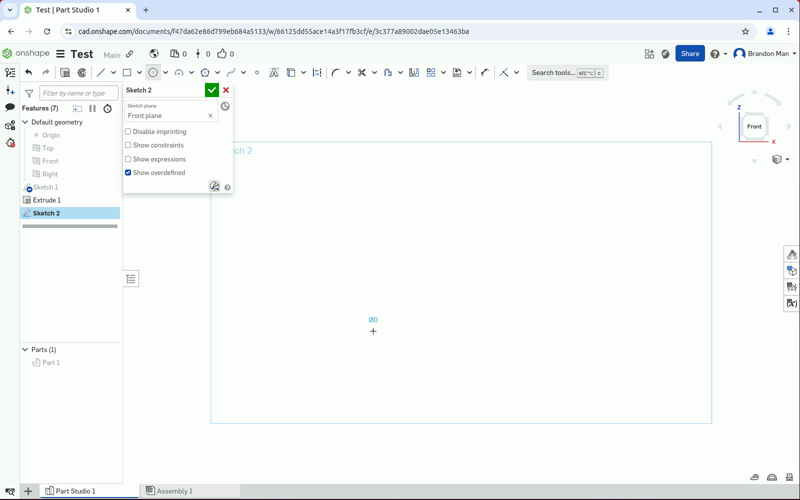
mouse_move(392, 330)
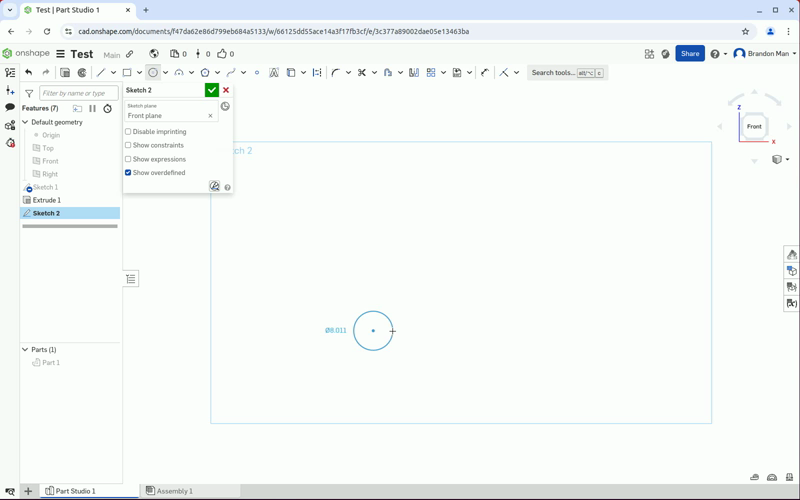
click(392, 330)
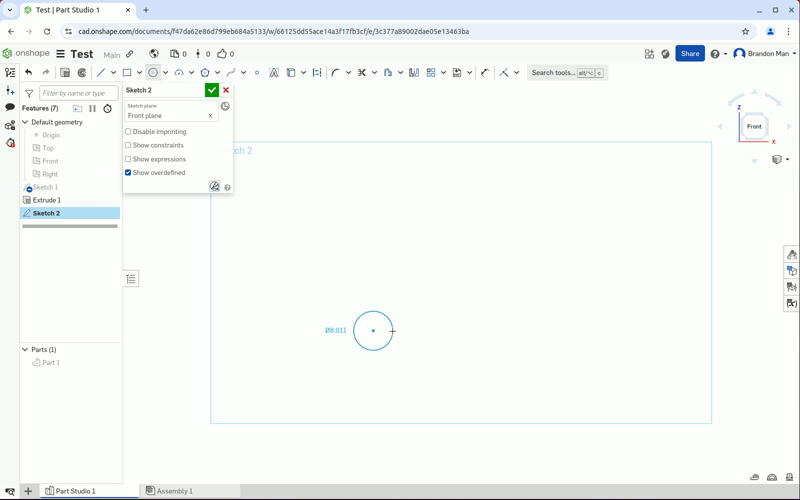
key(esc)
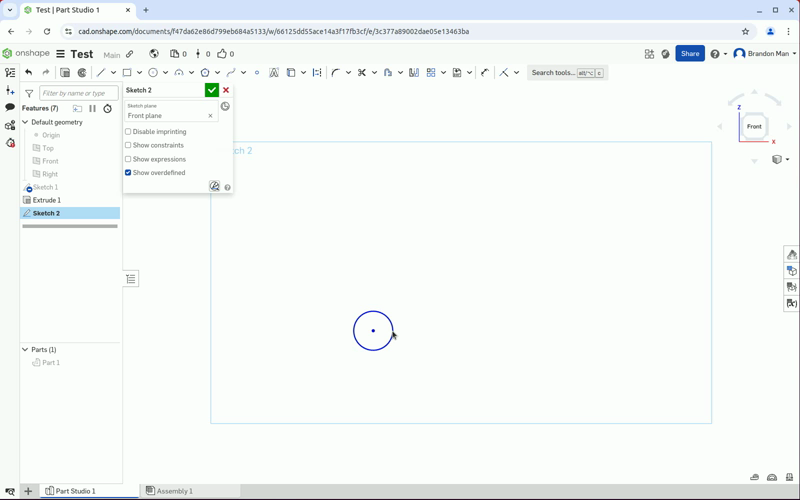
mouse_move(372, 330)
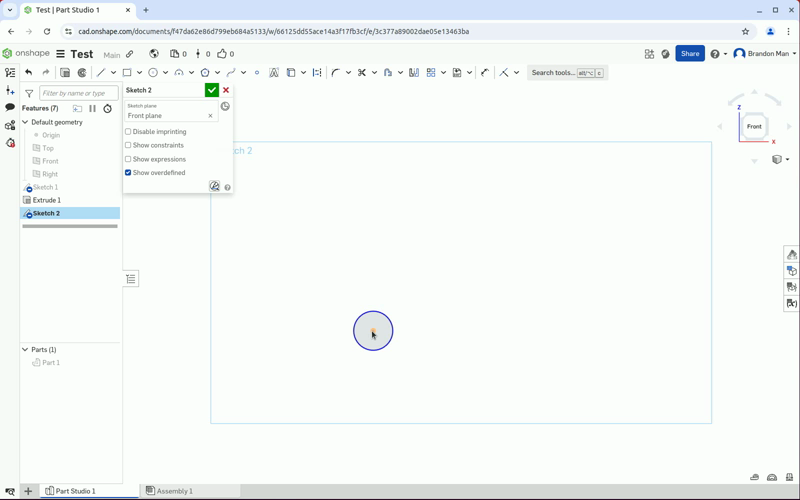
scroll(6)
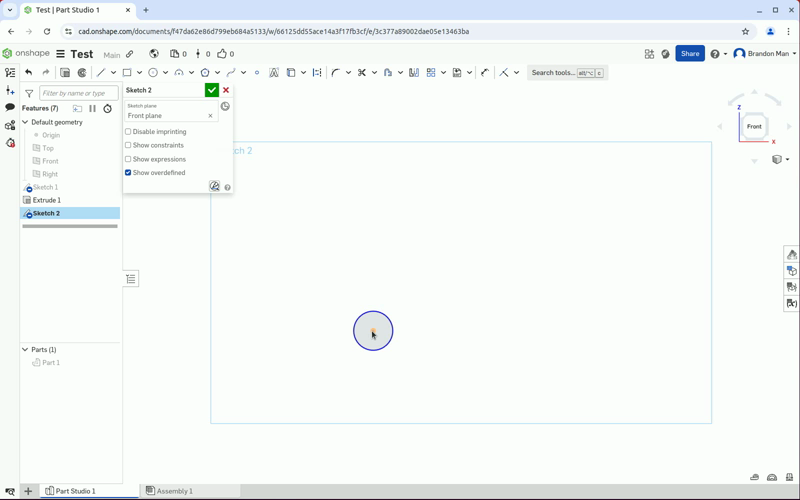
scroll(6)
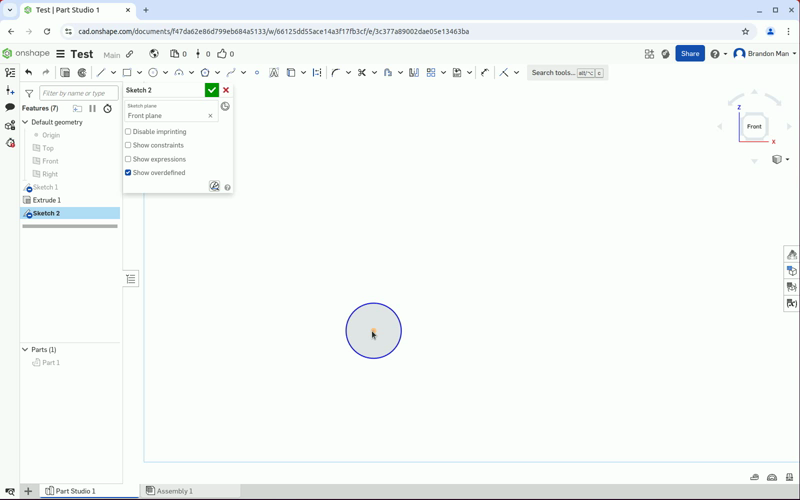
scroll(6)
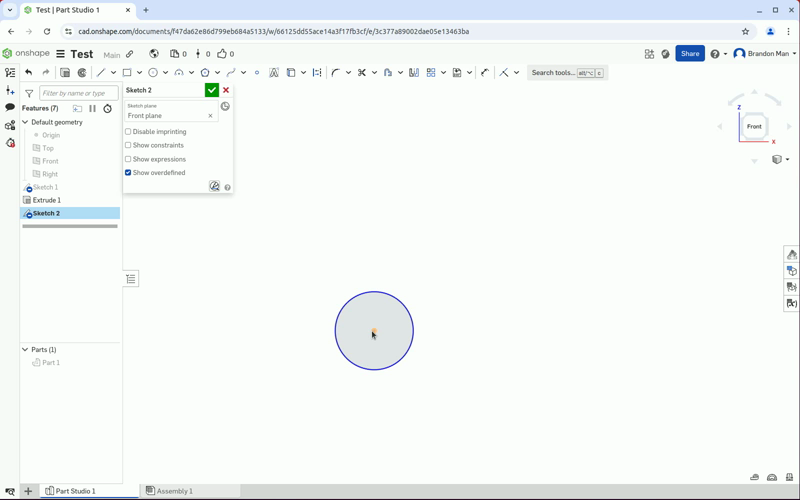
scroll(6)
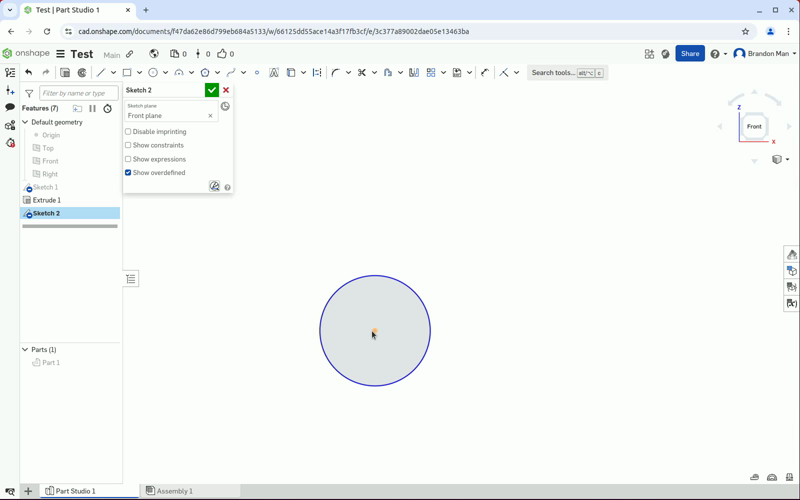
scroll(6)
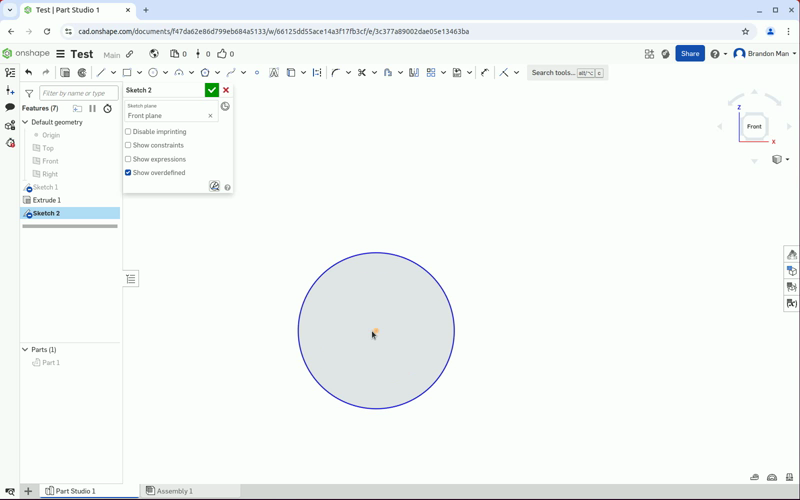
scroll(6)
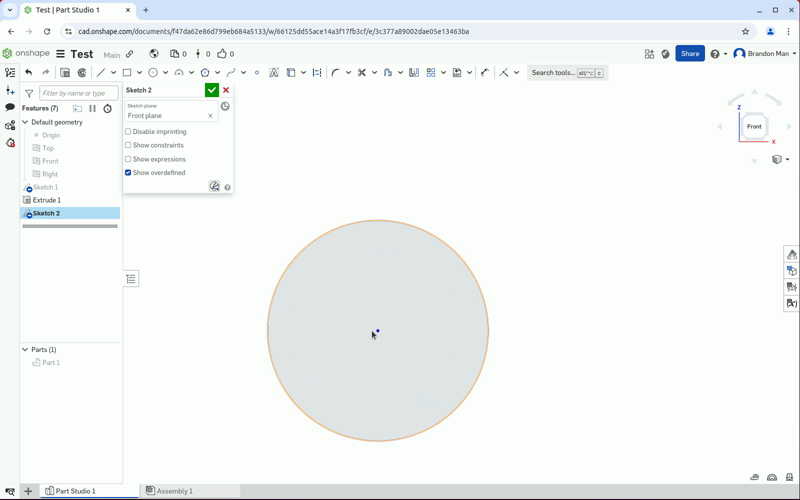
scroll(6)
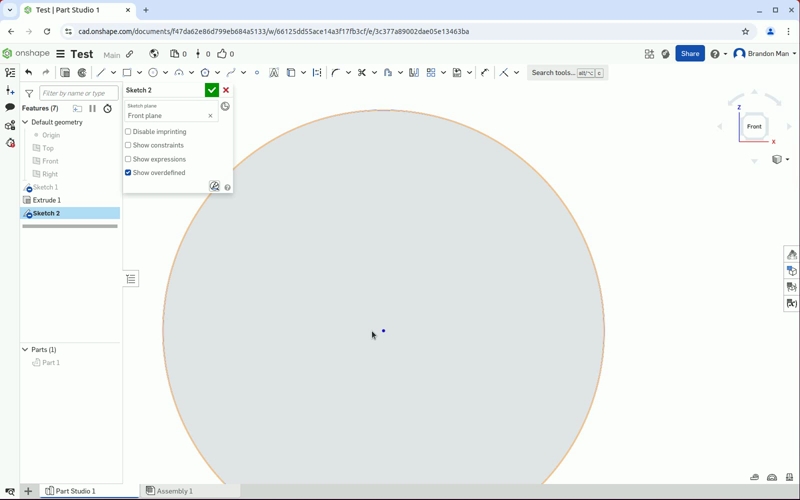
click(372, 330)
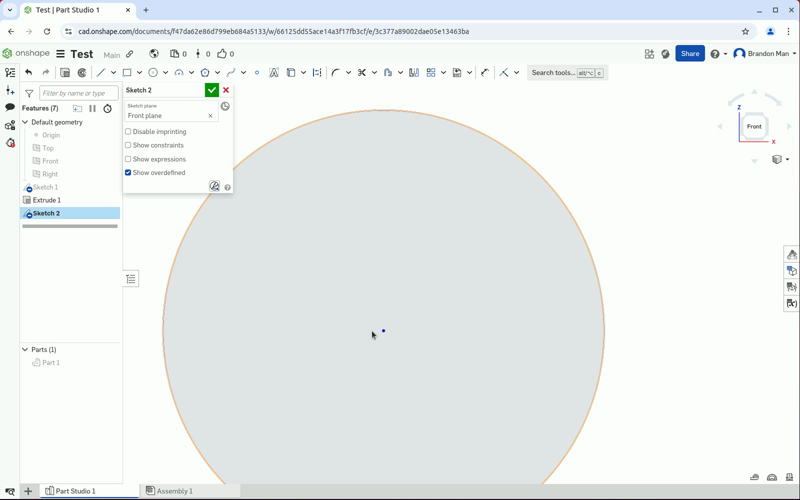
scroll(-6)
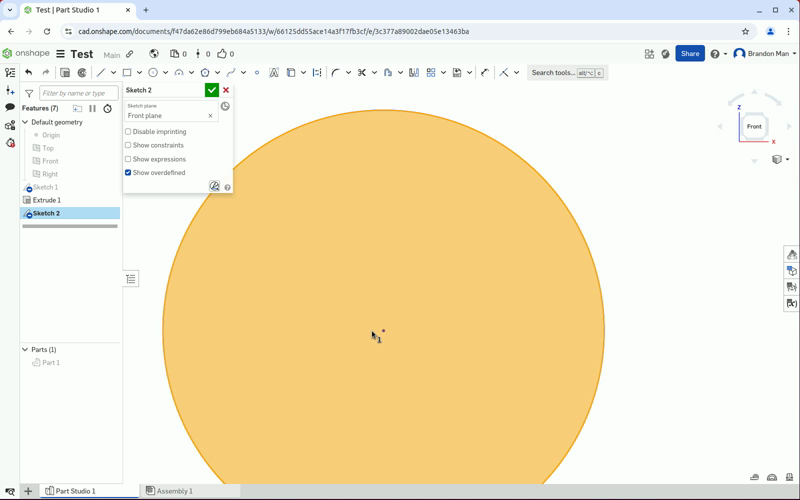
scroll(-6)
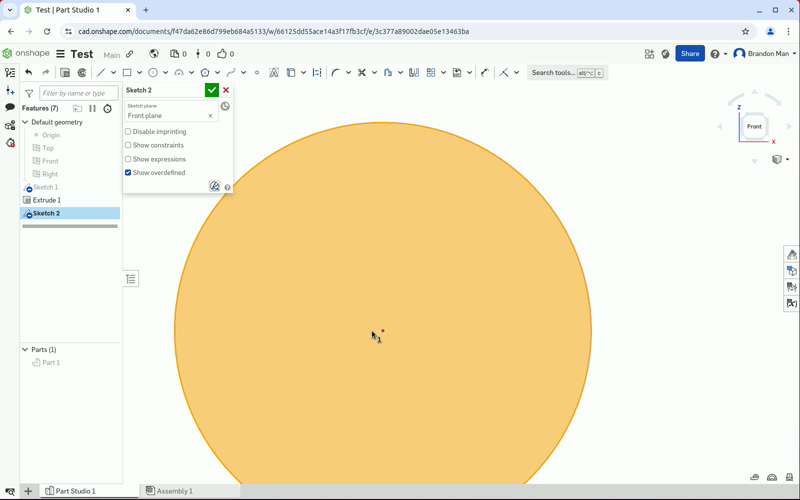
scroll(-6)
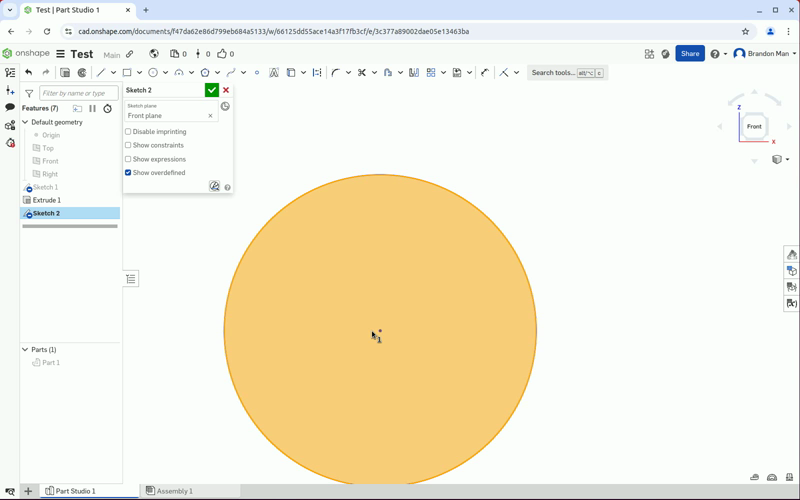
scroll(-6)
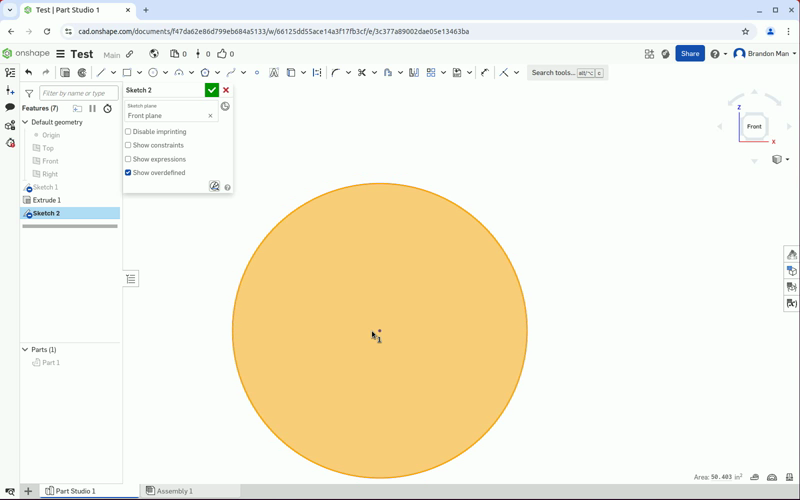
scroll(-6)
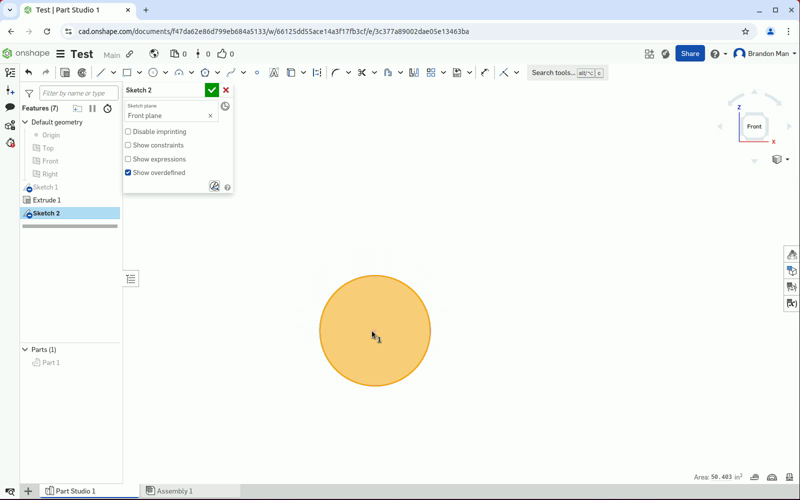
scroll(-6)
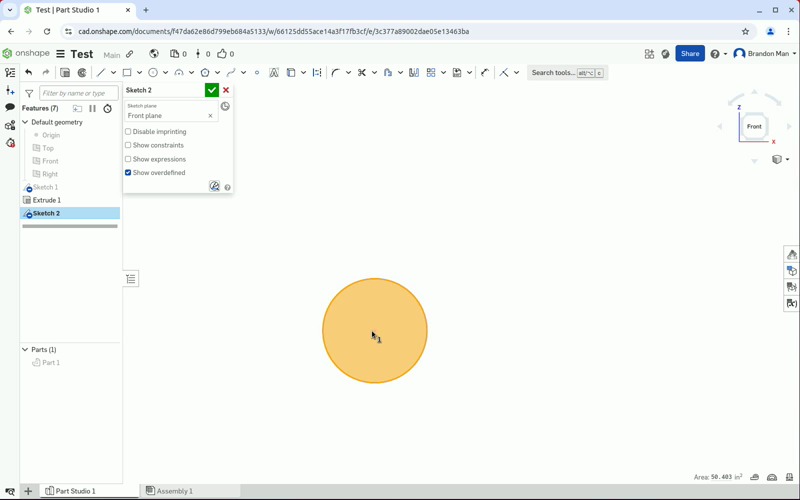
scroll(-6)
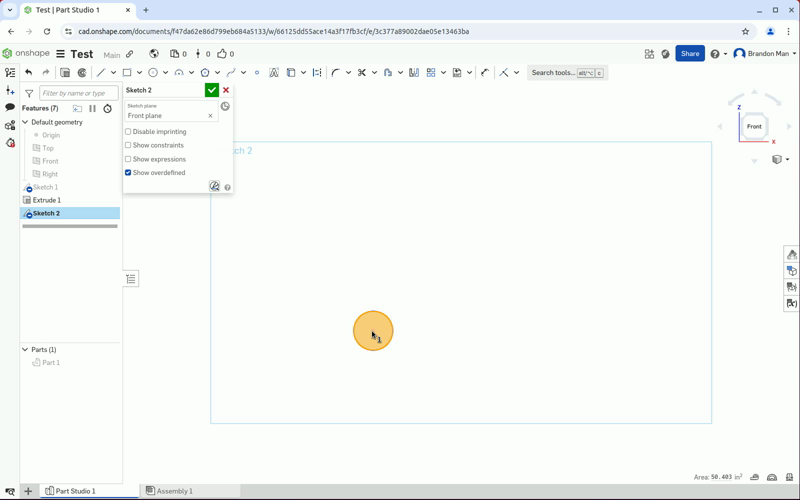
mouse_move(73, 352)
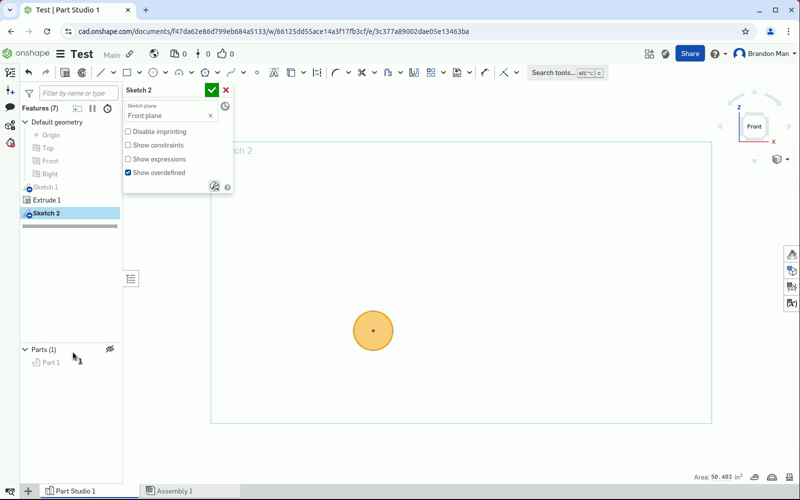
key(shift+y)
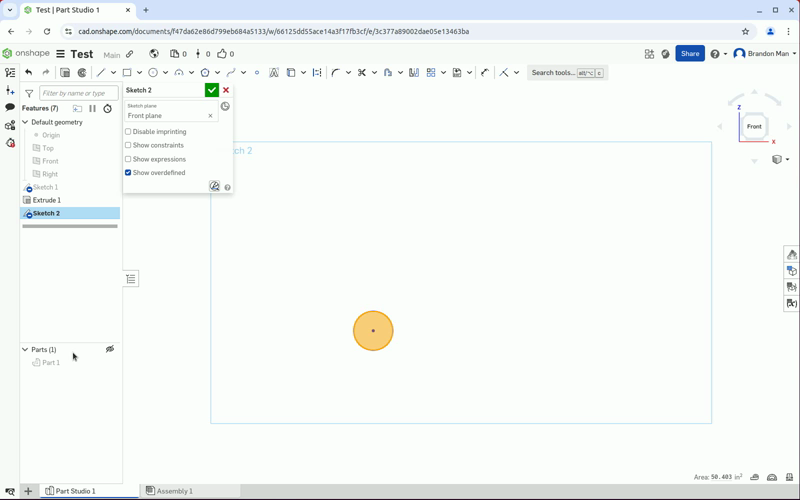
key(shift+e)
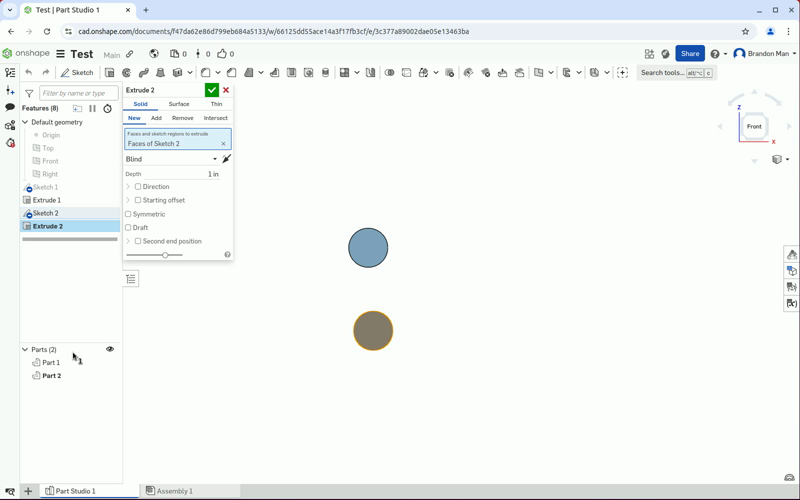
mouse_move(143, 106)
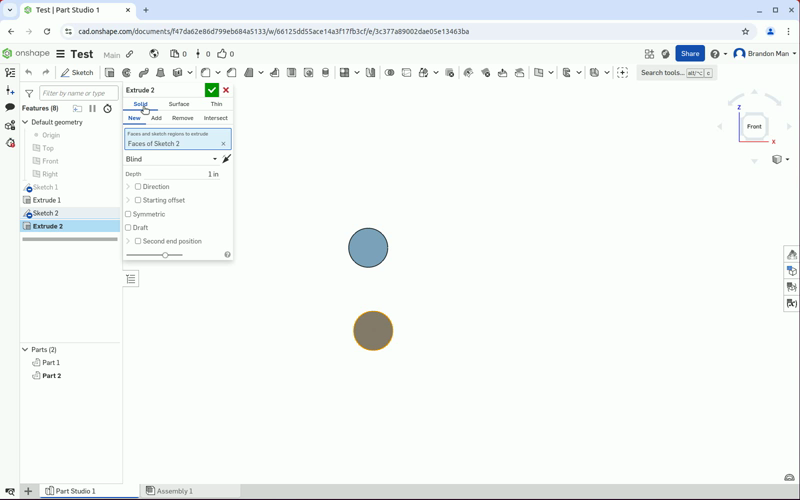
click(143, 106)
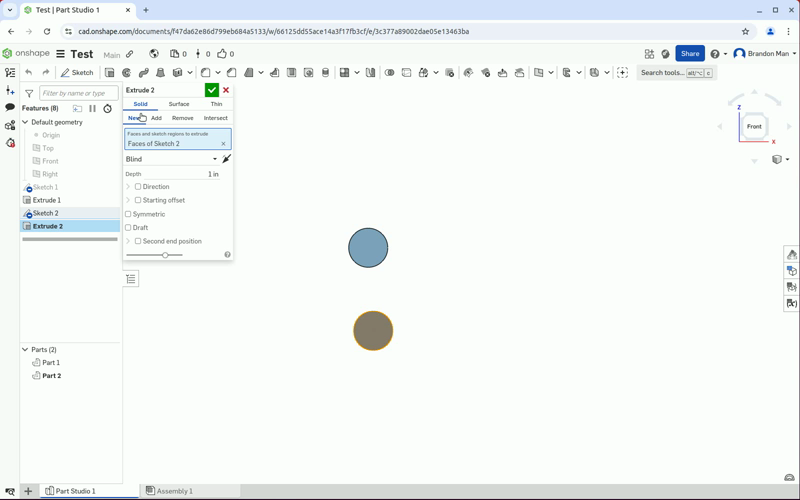
mouse_move(137, 120)
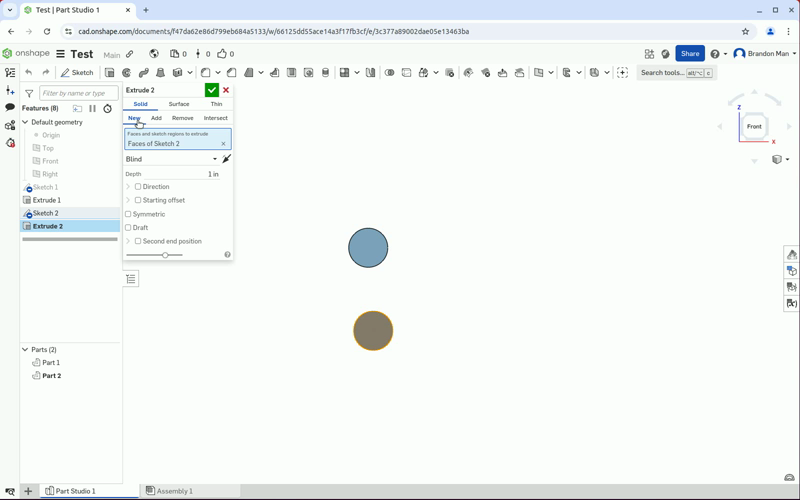
click(137, 120)
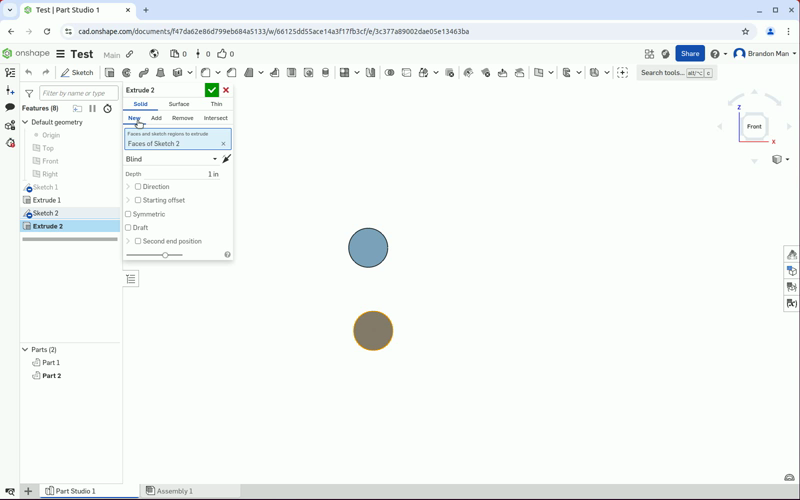
key(tab, 4)
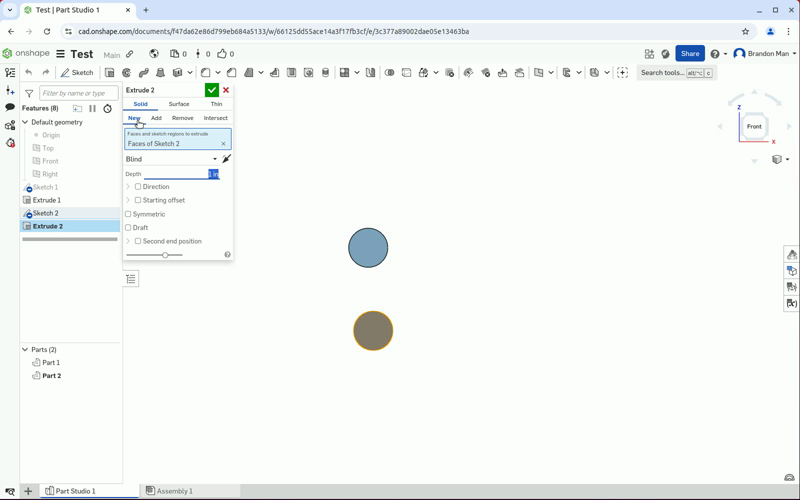
text(8.184)
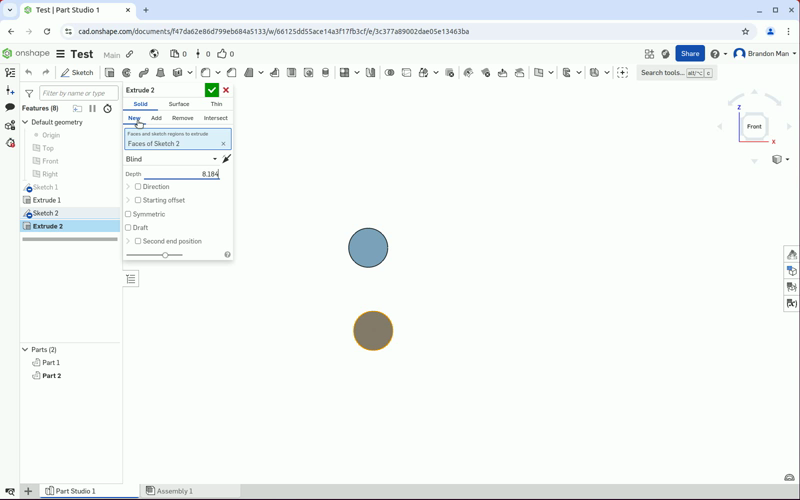
key(enter)
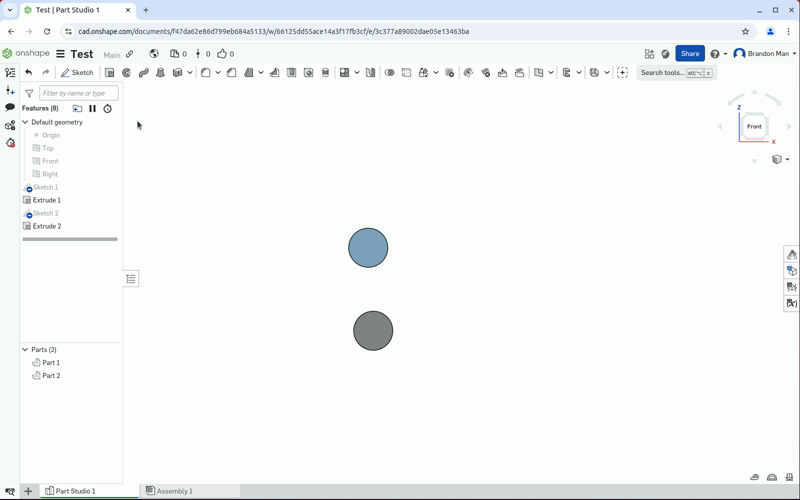
key(shift+h)
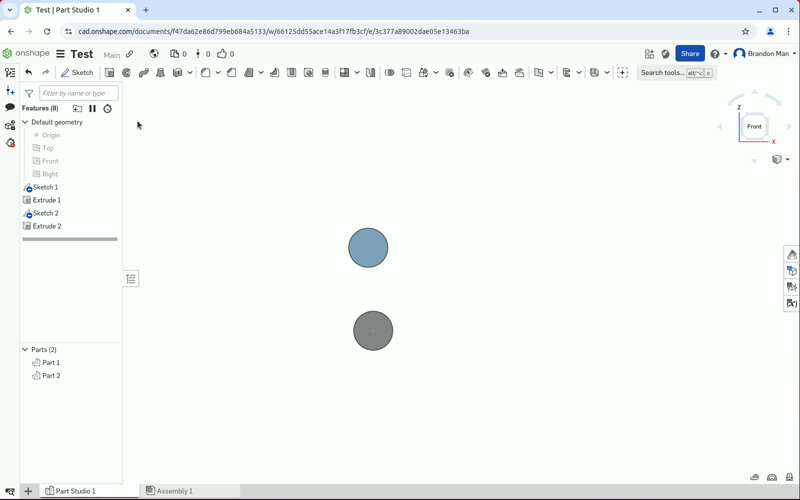
key(shift+h)
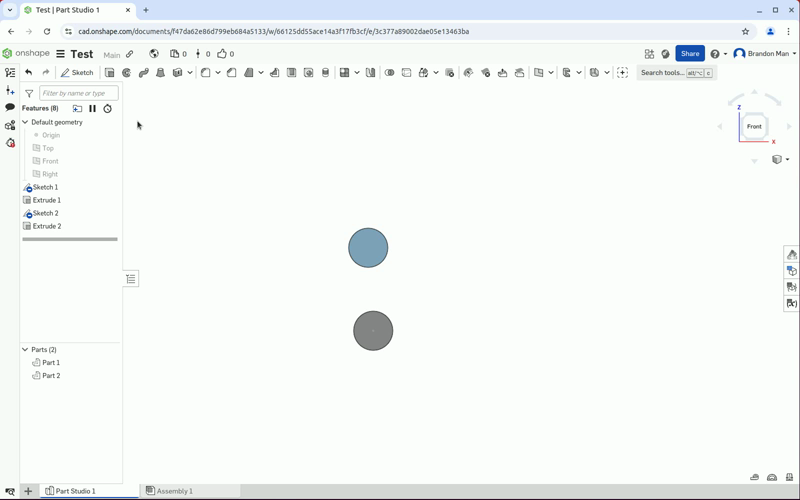
key(shift+7)
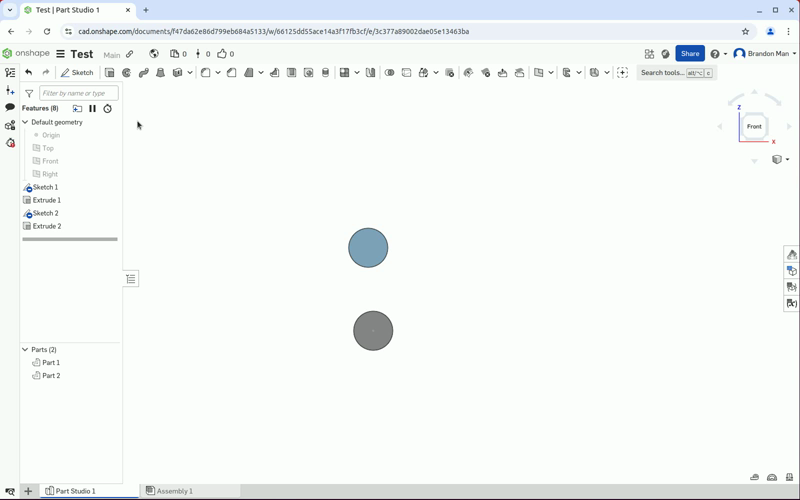
key(left, 2)
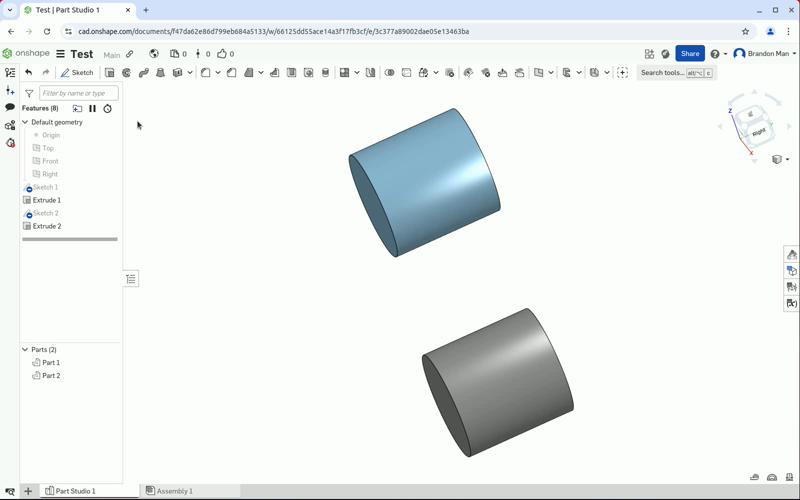
key(down, 2)
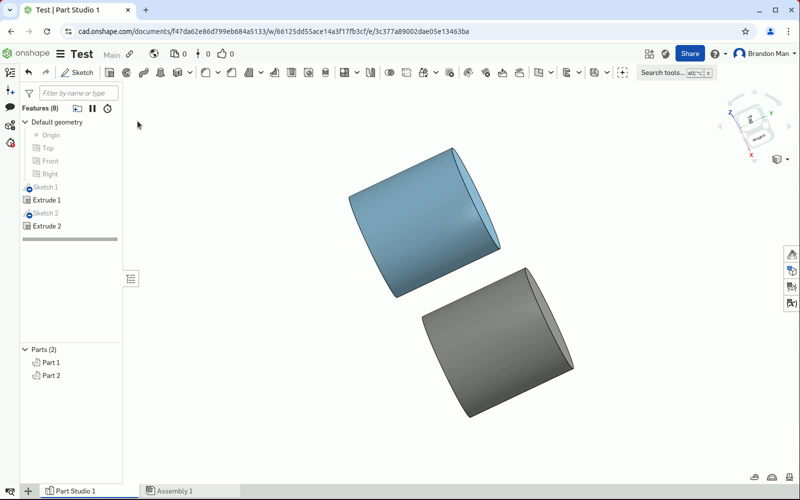
key(up, 2)
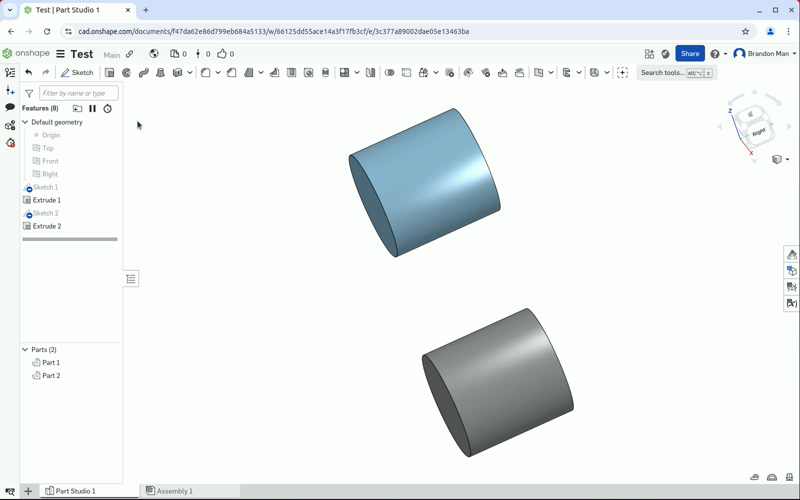
key(right, 2)
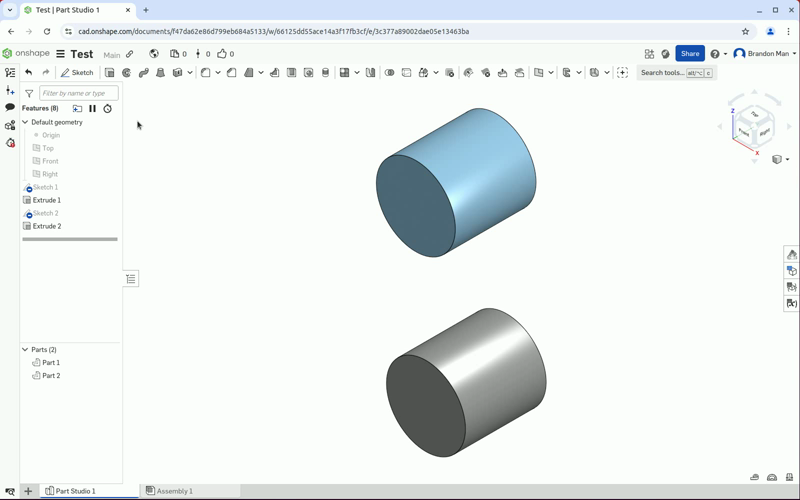
mouse_move(73, 189)
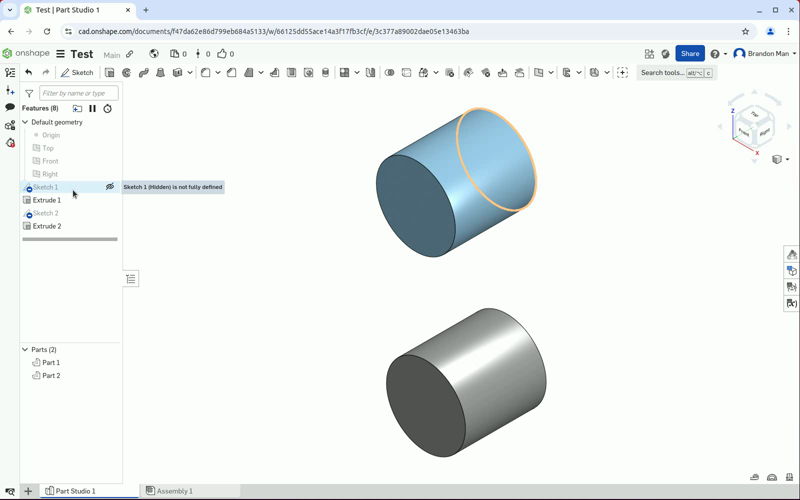
click(73, 189)